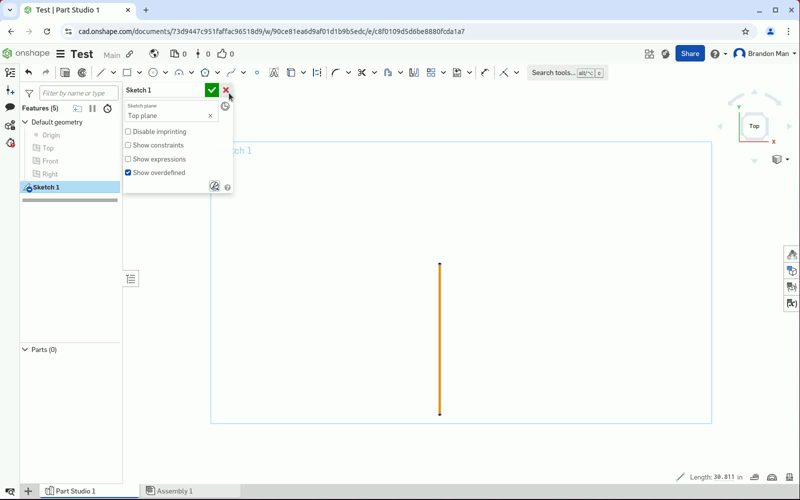
key(shift+h)
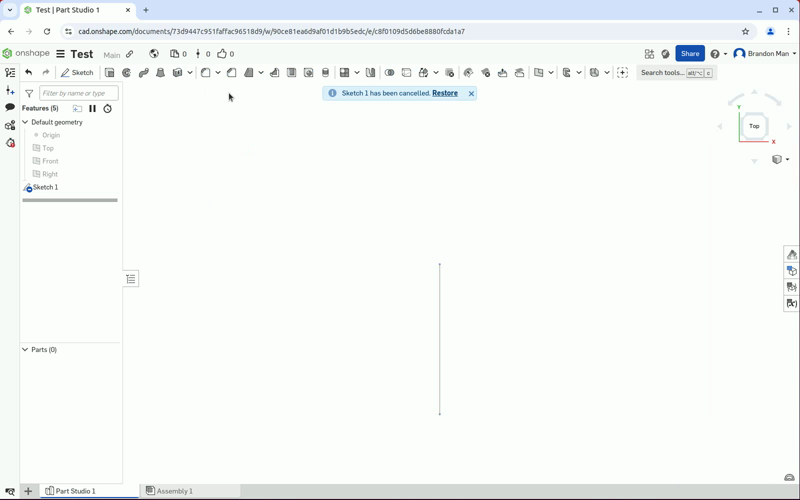
mouse_move(73, 352)
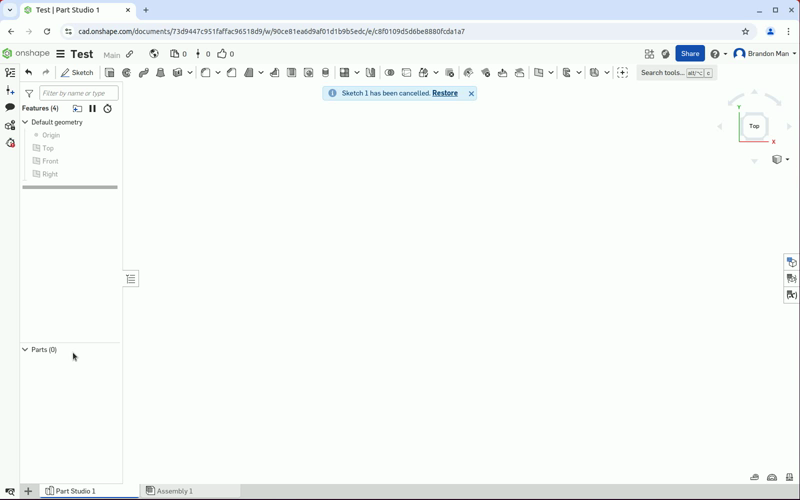
key(y)
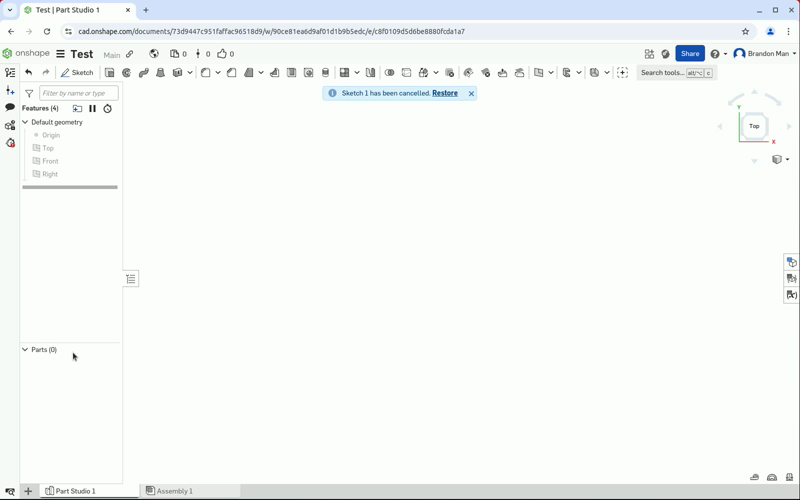
key(shift+p)
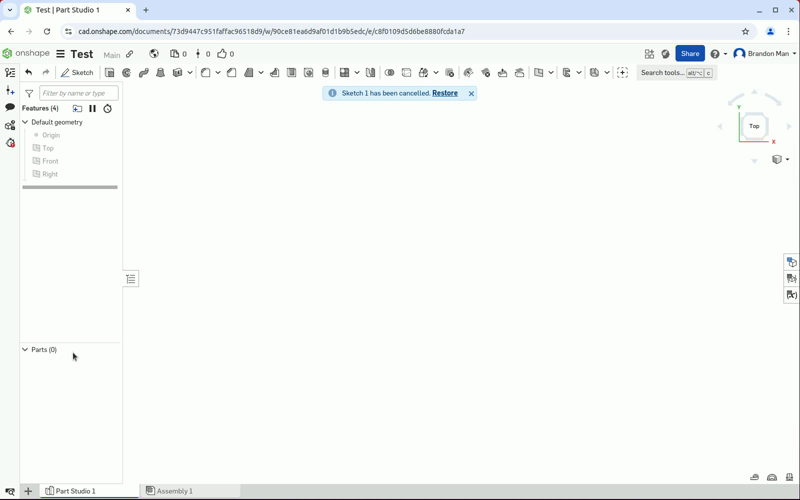
key(space)
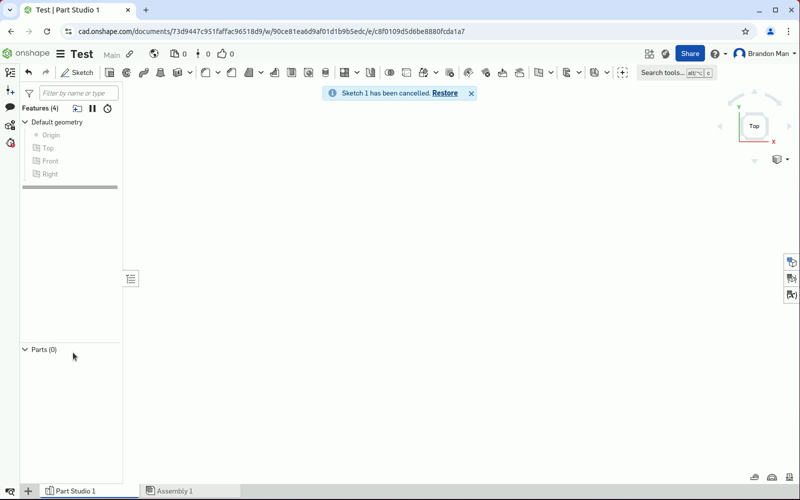
key_down(shift)
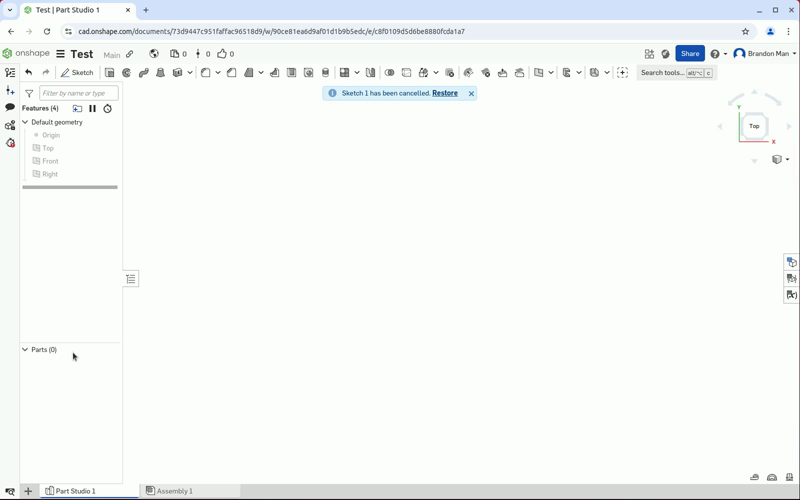
key(up)
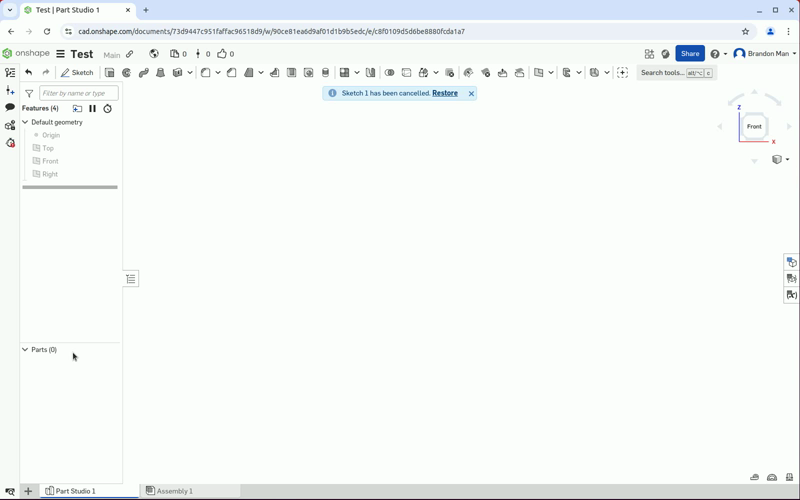
key_up(shift)
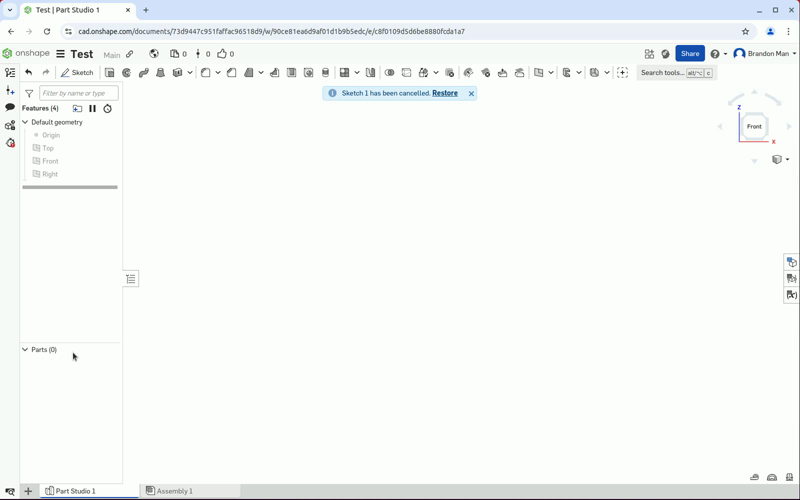
key(space)
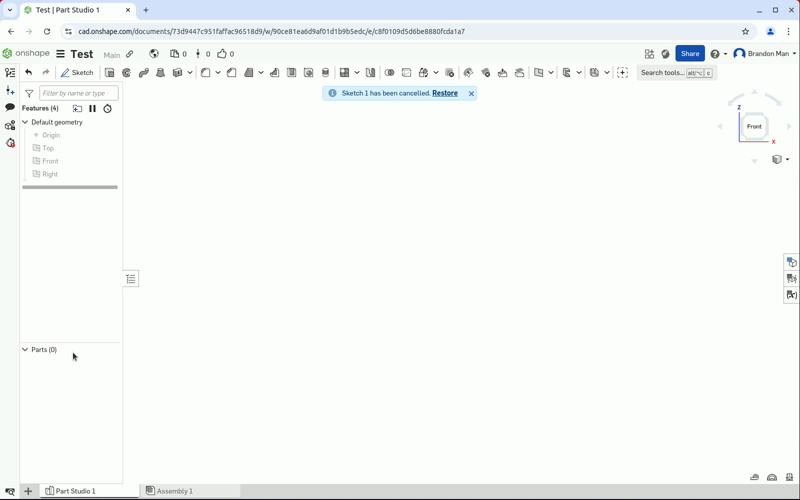
key_down(shift)
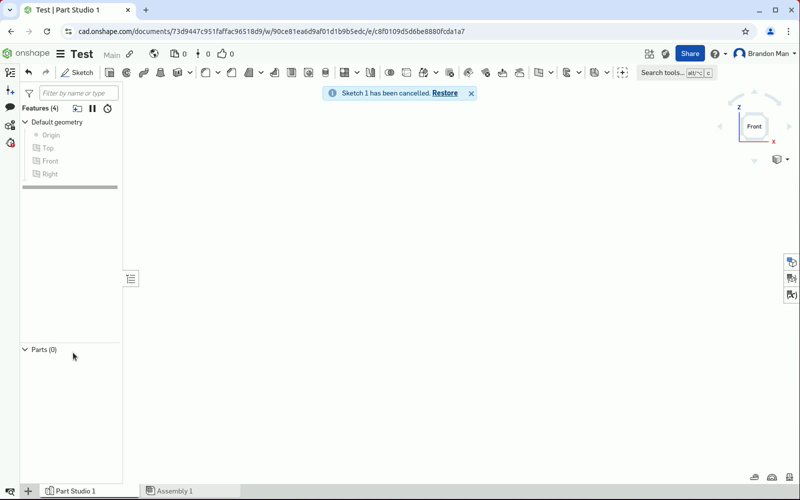
key(left)
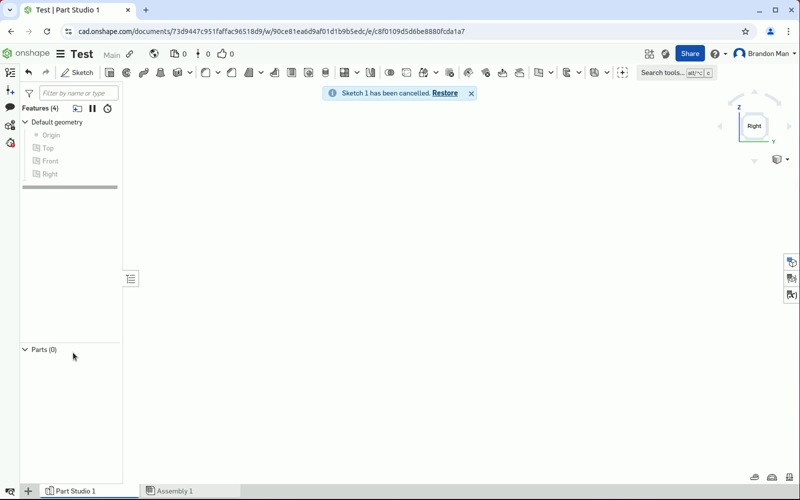
key_up(shift)
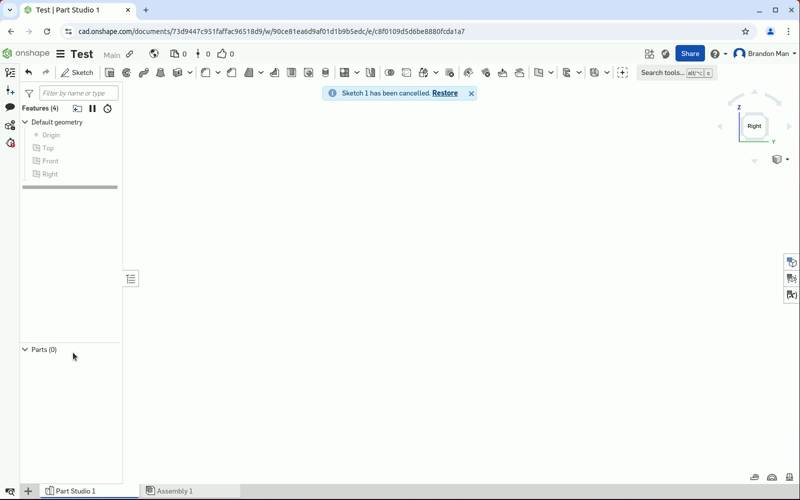
mouse_move(73, 352)
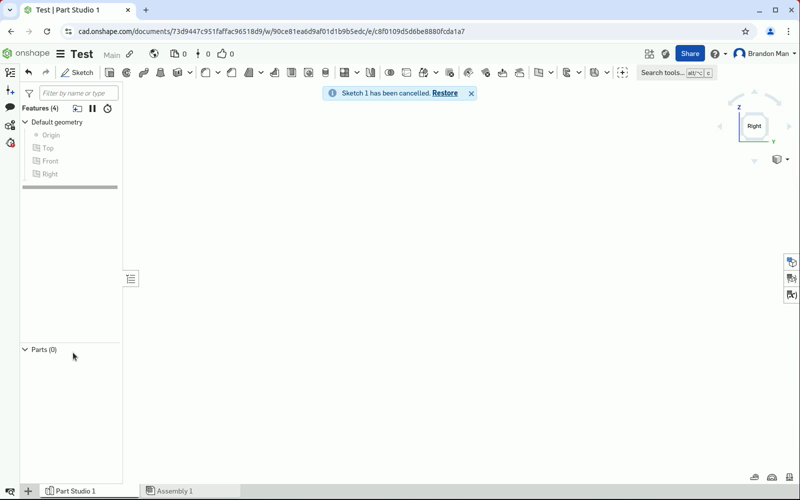
key(shift+y)
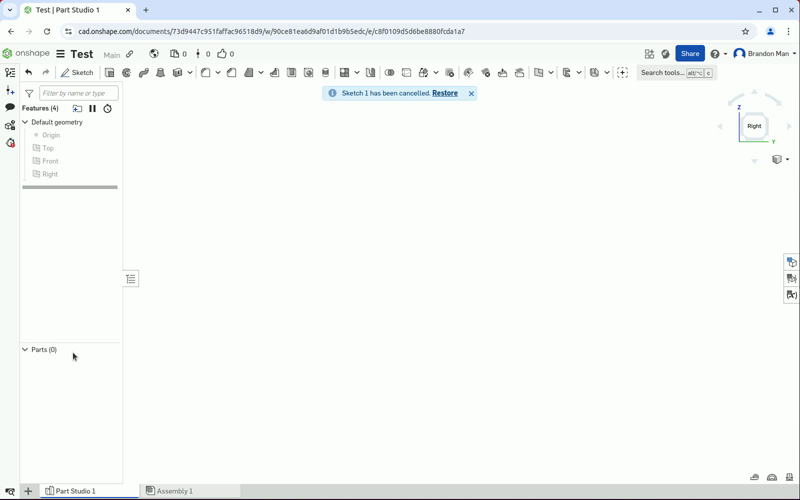
key(shift+s)
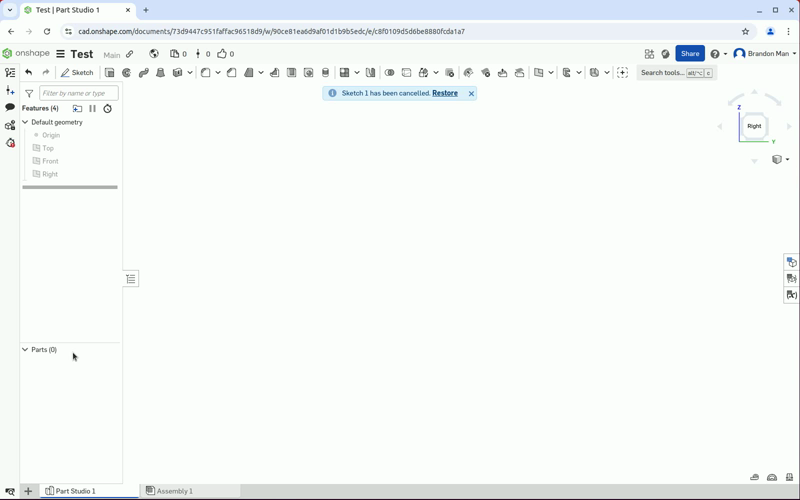
mouse_move(73, 176)
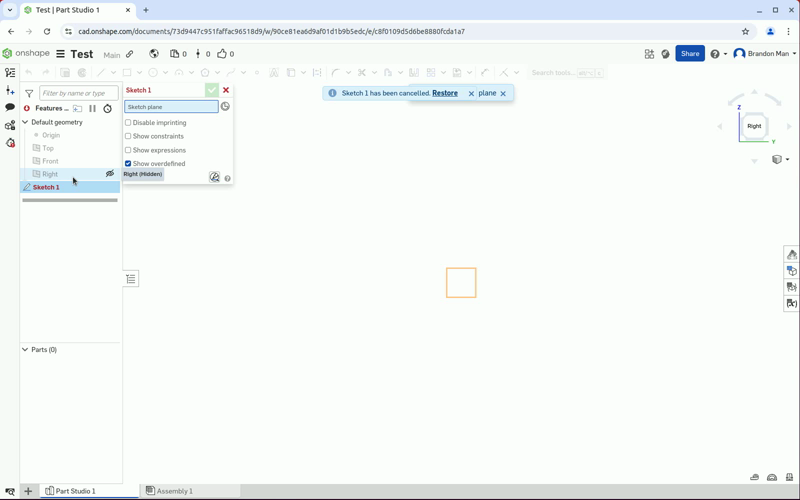
click(73, 176)
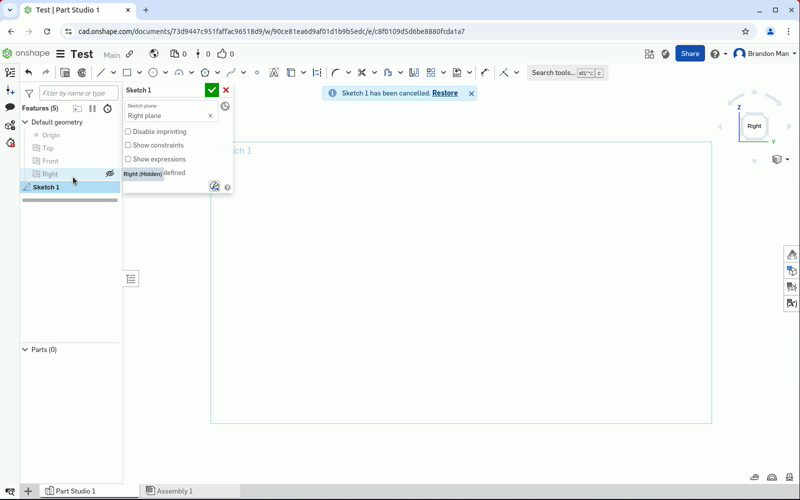
mouse_move(73, 352)
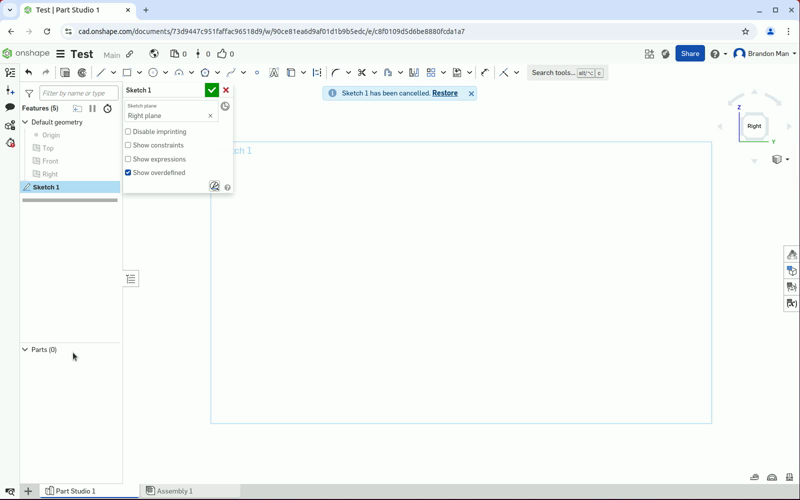
key(y)
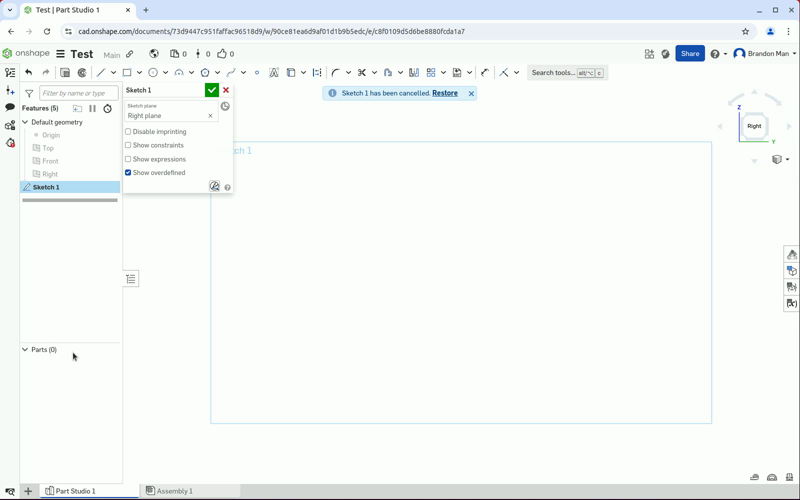
key(l)
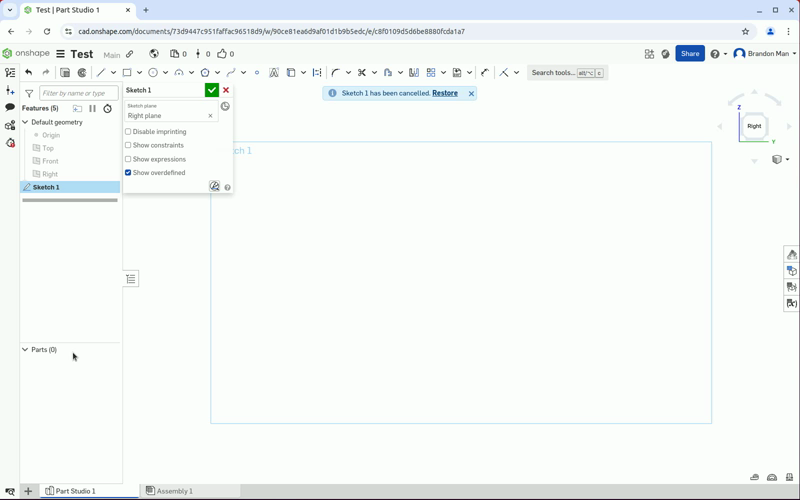
key_down(shift)
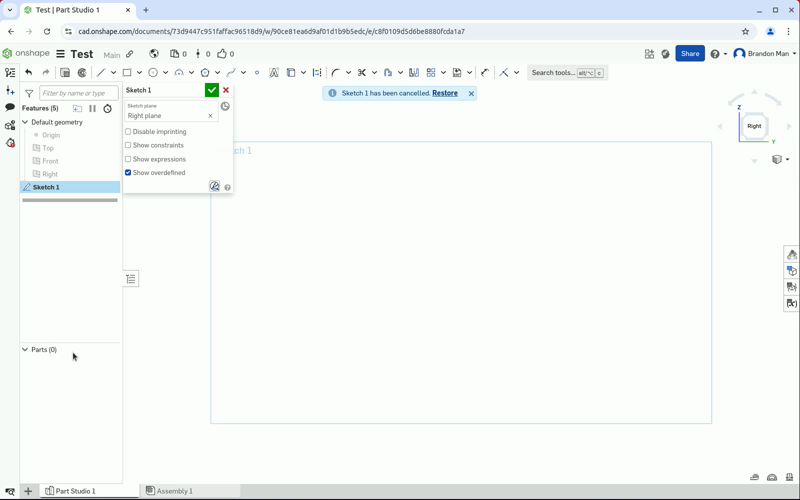
mouse_move(460, 282)
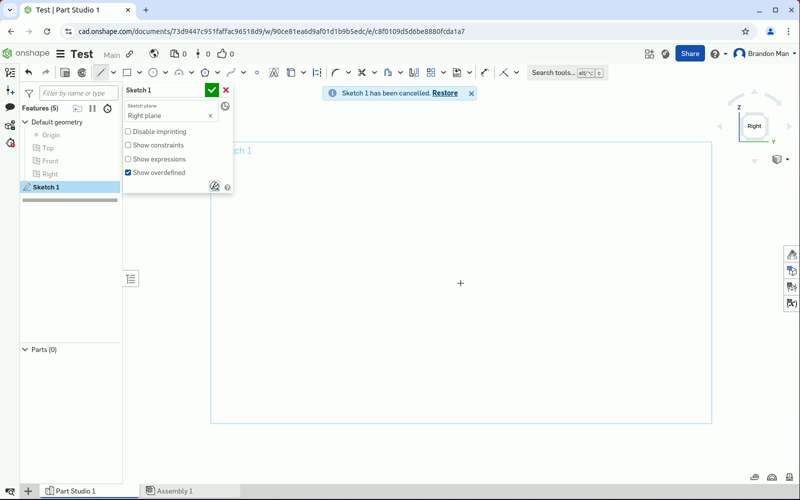
click(460, 282)
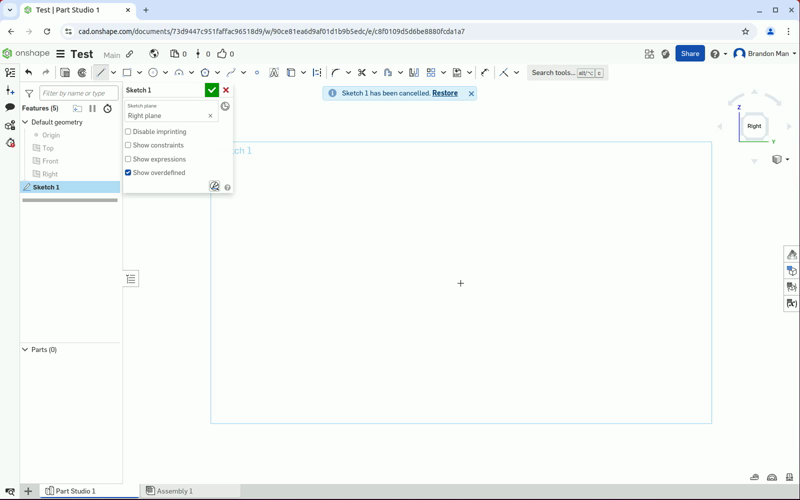
key_up(shift)
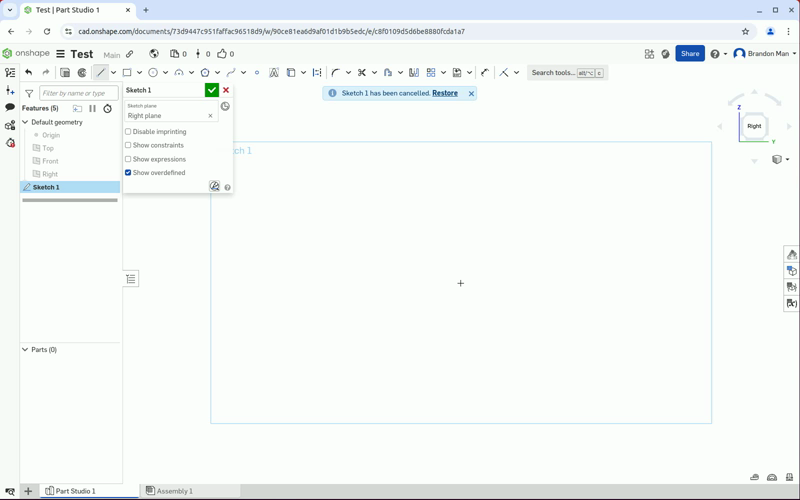
key_down(shift)
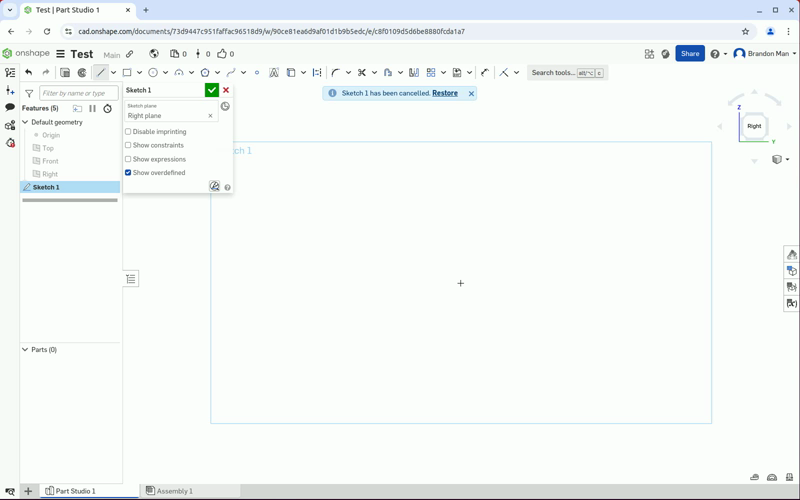
mouse_move(536, 282)
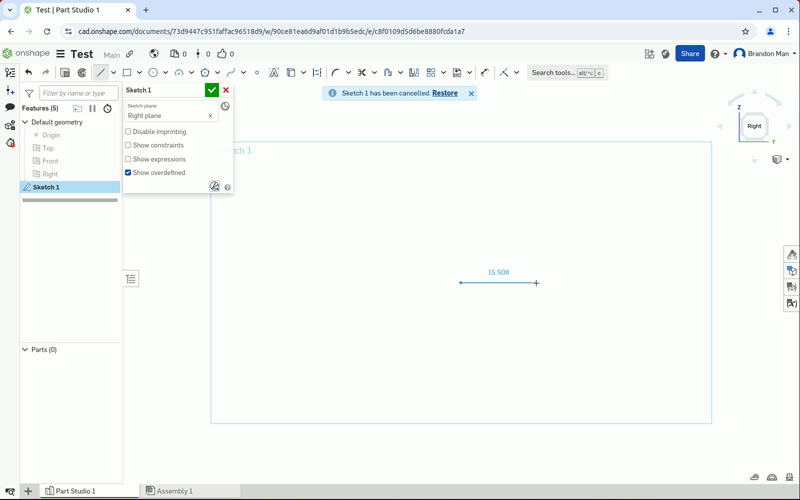
click(536, 282)
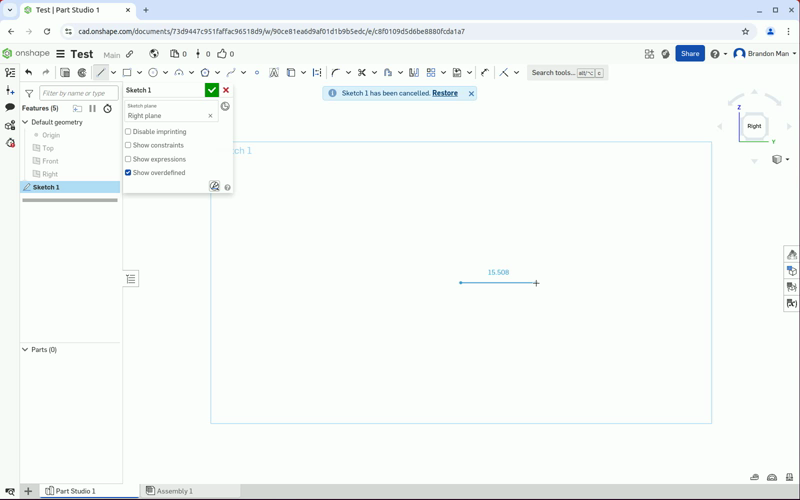
key_up(shift)
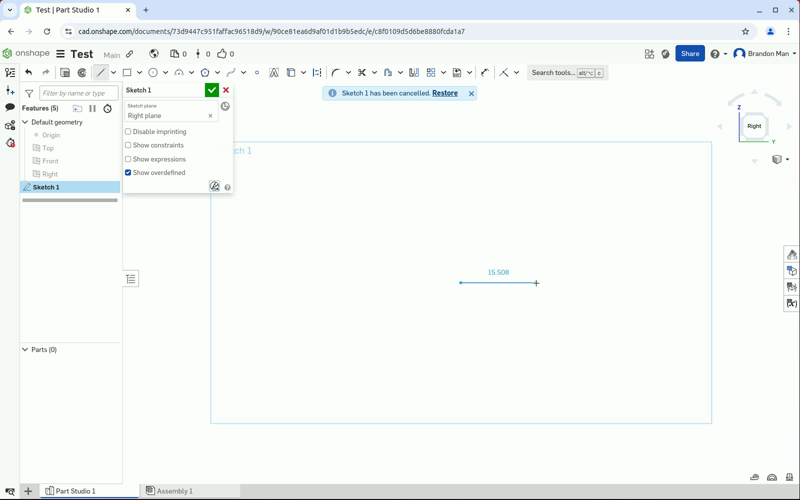
key_down(shift)
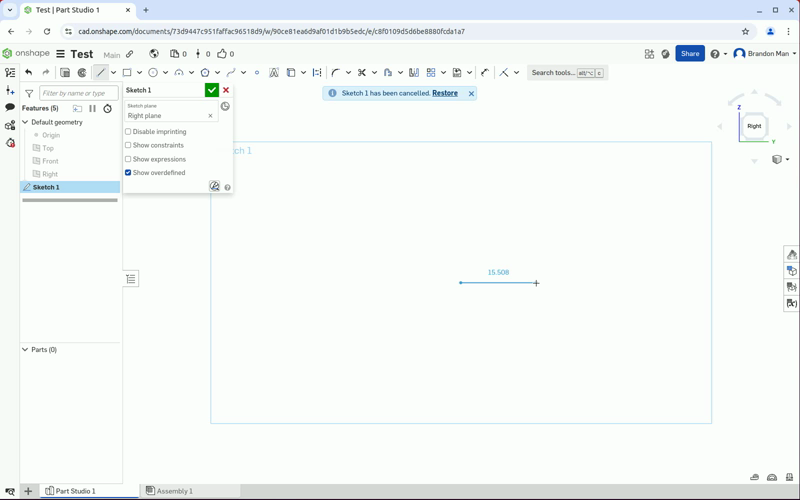
mouse_move(566, 282)
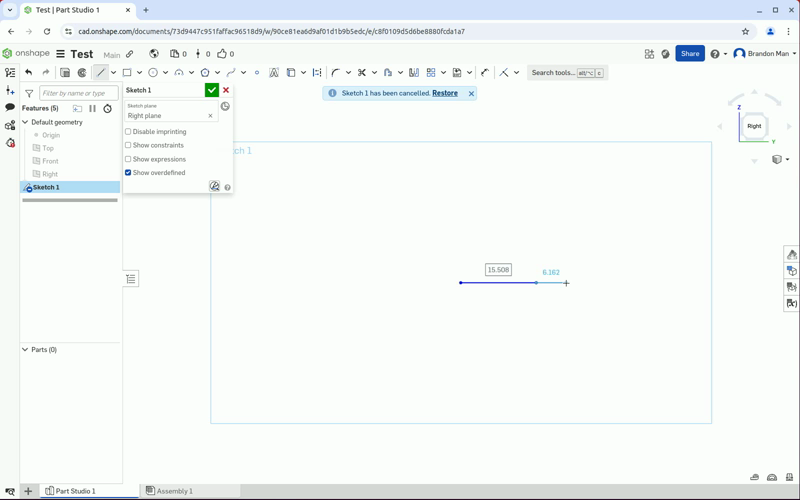
mouse_move(536, 226)
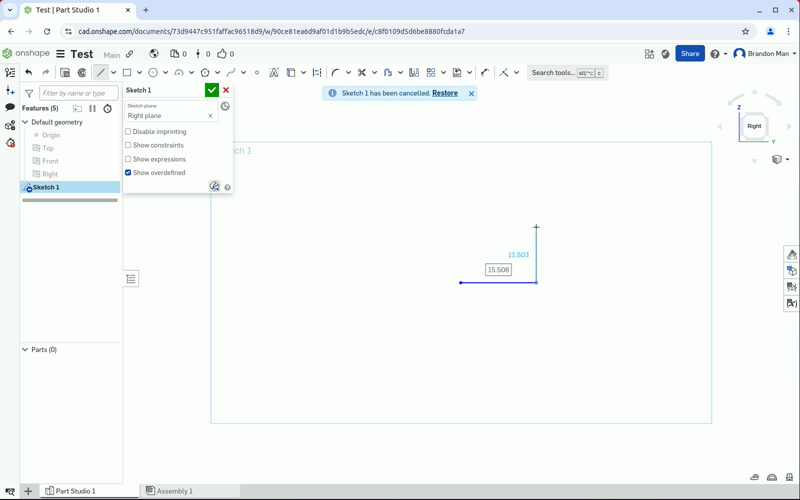
click(536, 226)
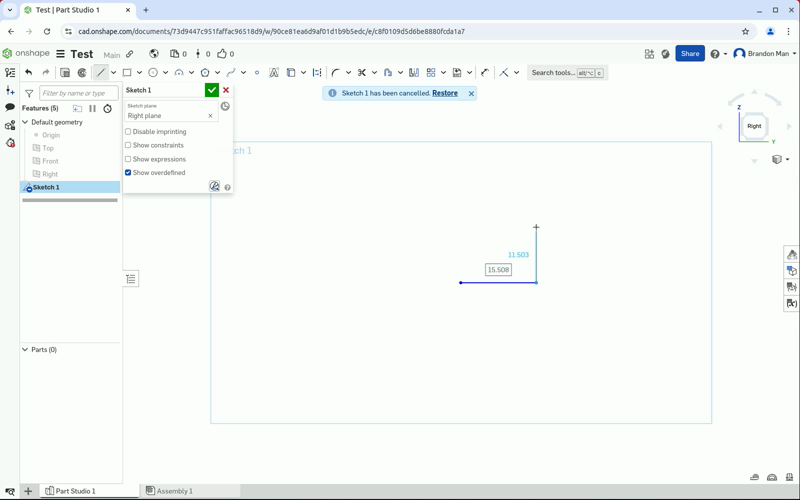
key_up(shift)
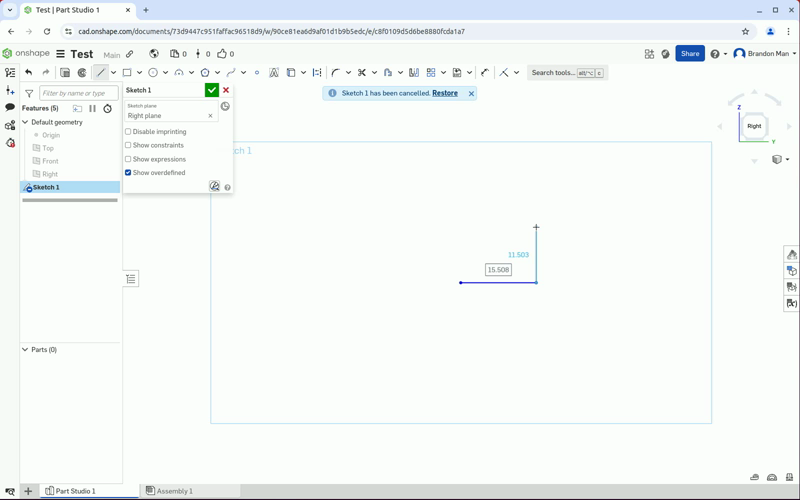
key_down(shift)
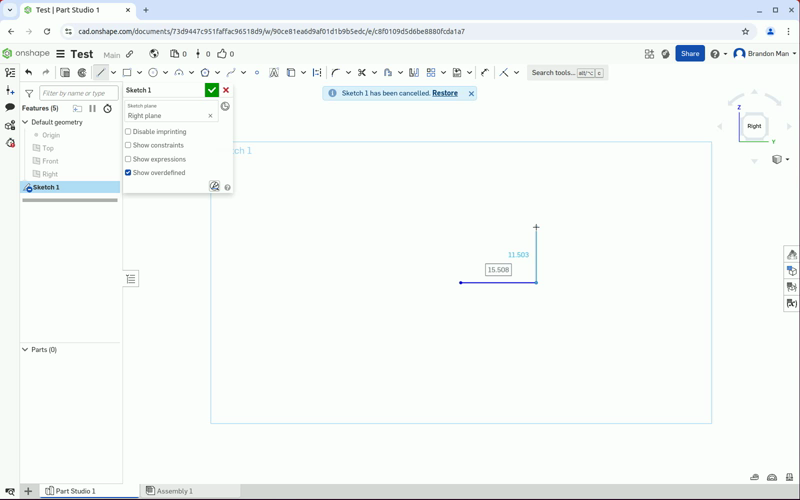
mouse_move(460, 264)
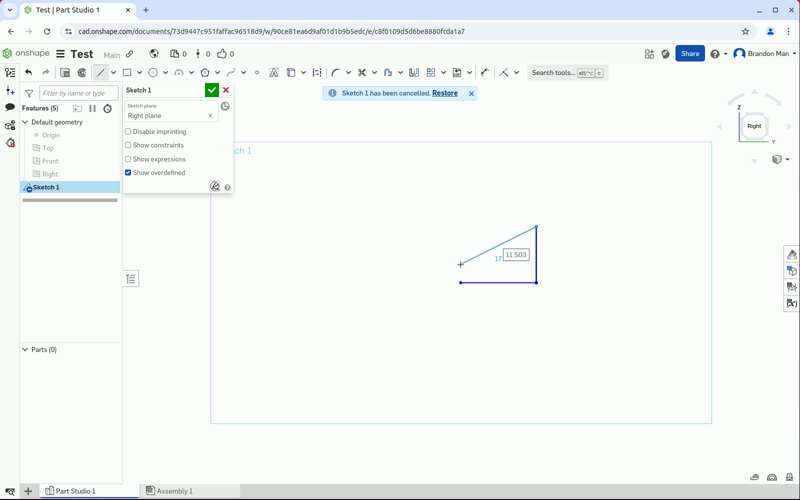
click(460, 264)
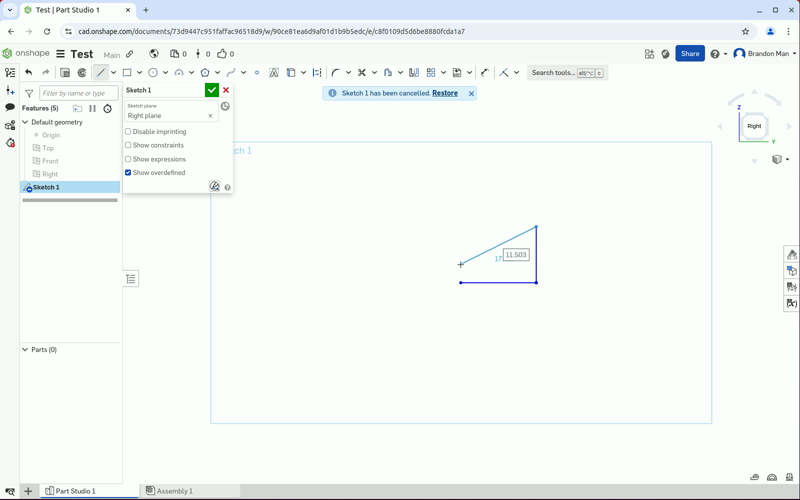
key_up(shift)
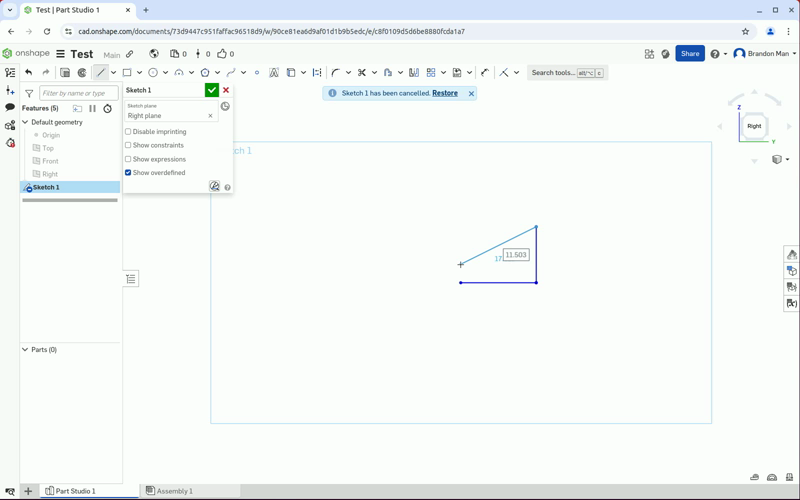
mouse_move(490, 264)
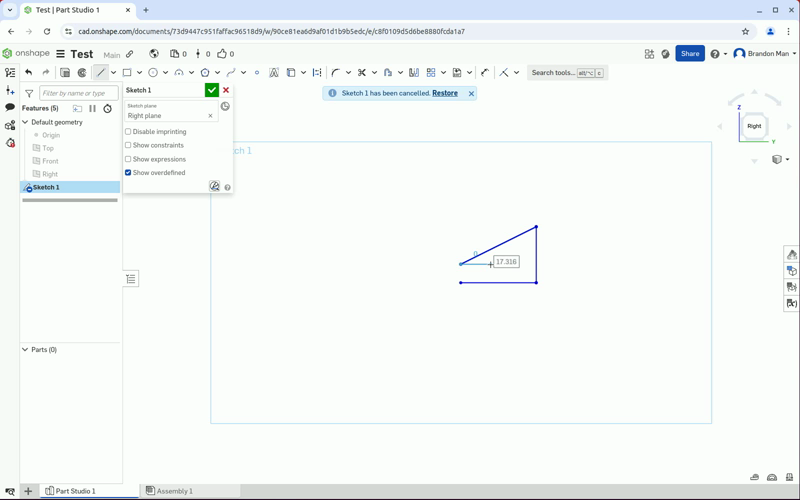
key_down(shift)
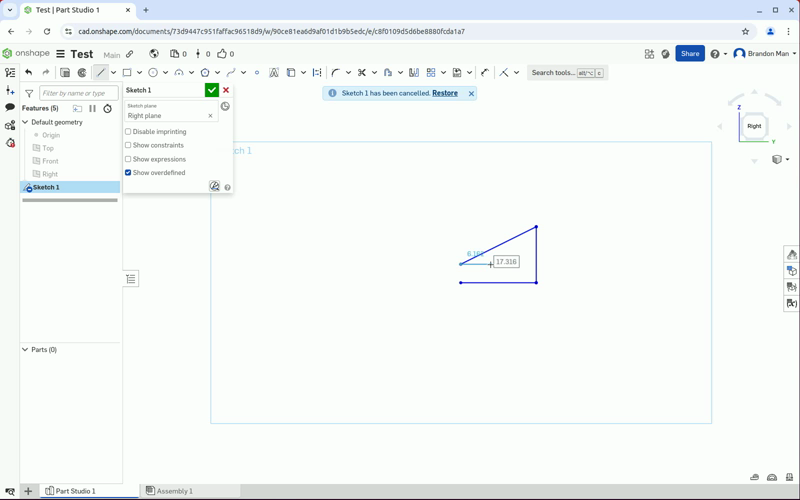
mouse_move(460, 282)
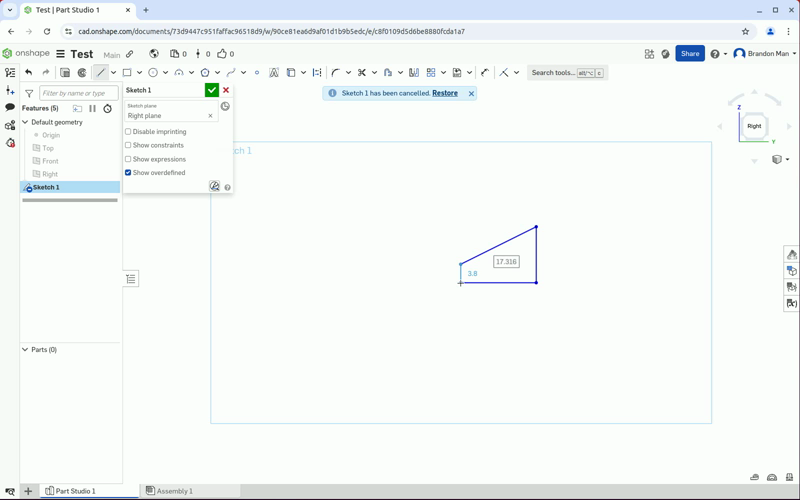
key_up(shift)
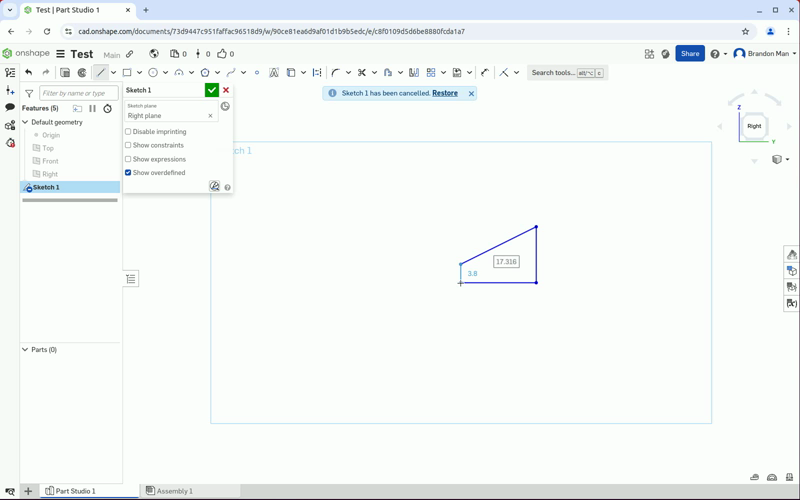
click(460, 282)
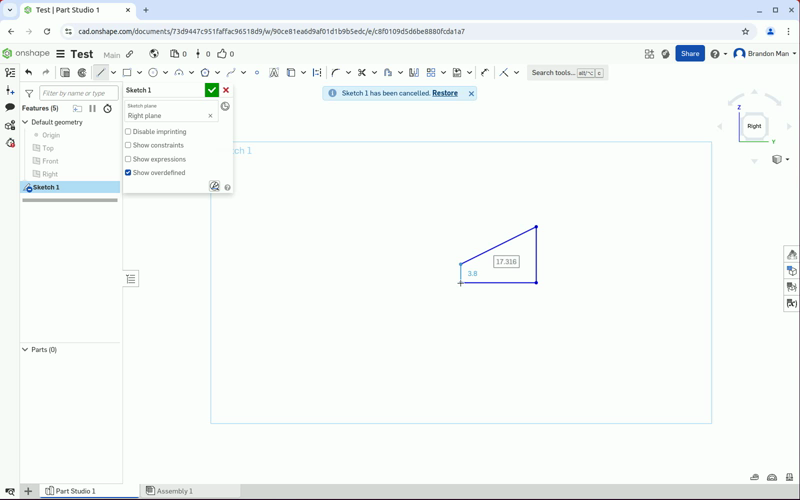
key(esc)
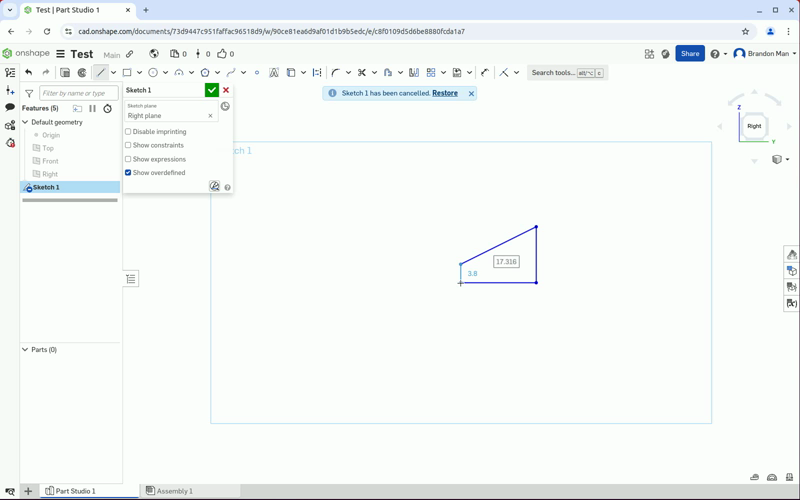
mouse_move(522, 253)
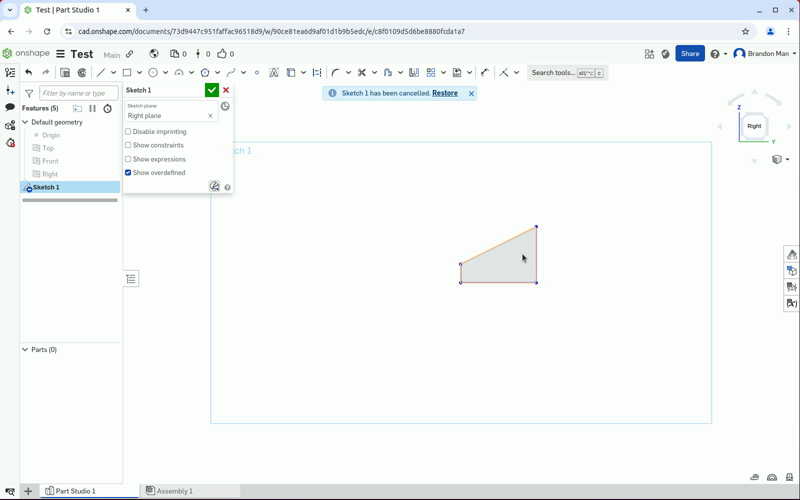
click(522, 253)
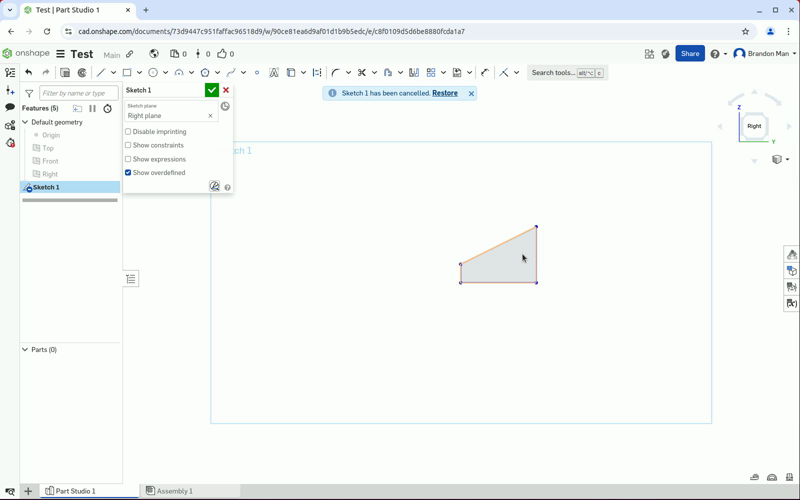
mouse_move(73, 352)
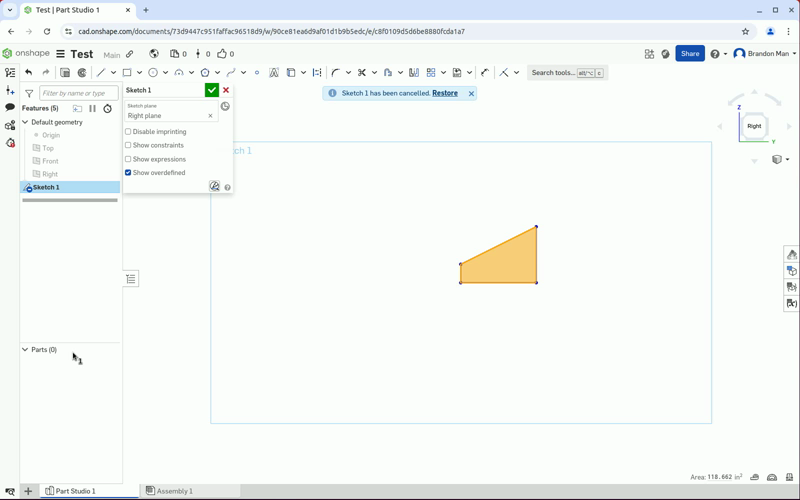
key(shift+y)
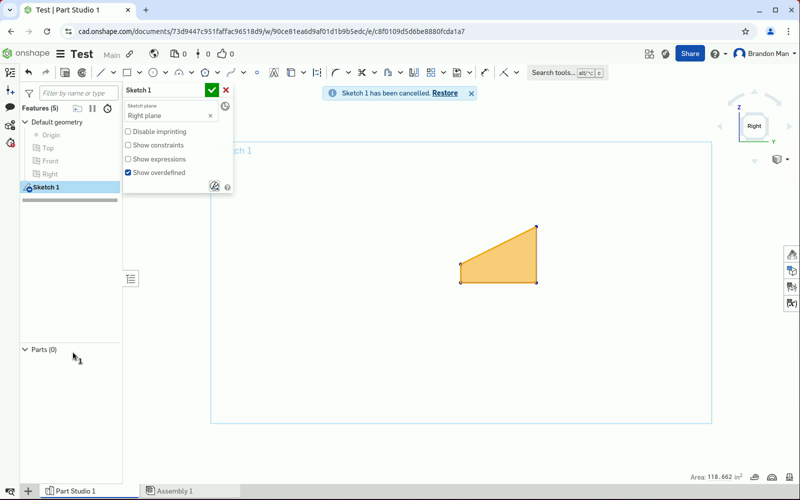
key(shift+e)
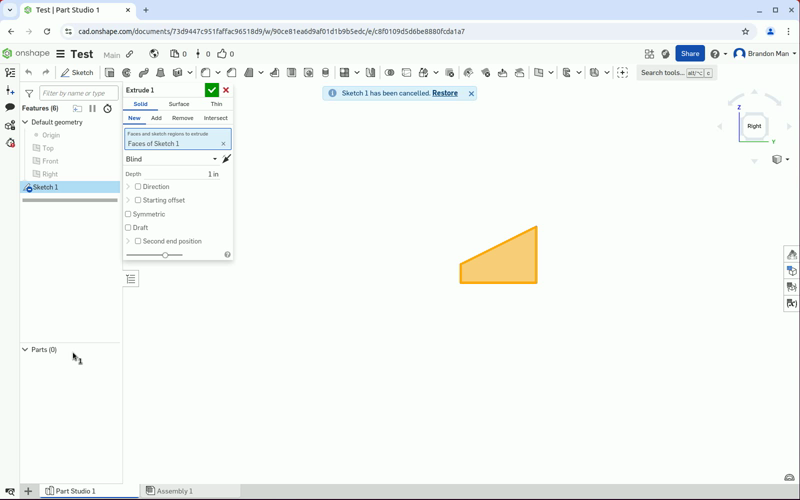
mouse_move(143, 106)
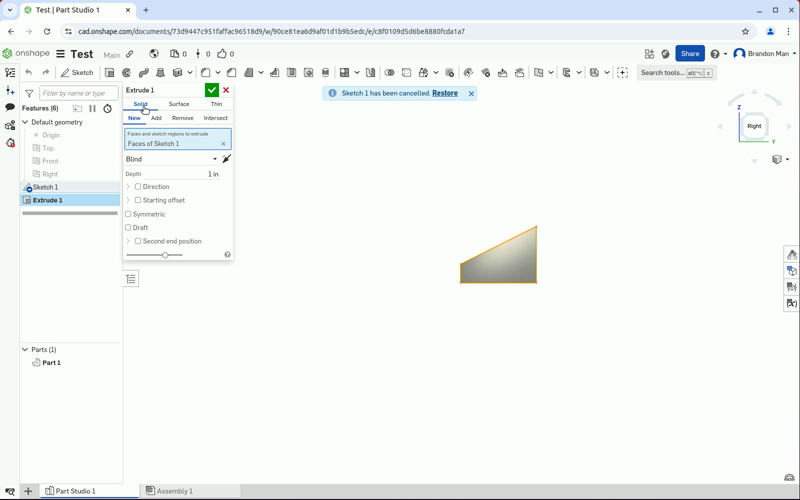
click(143, 106)
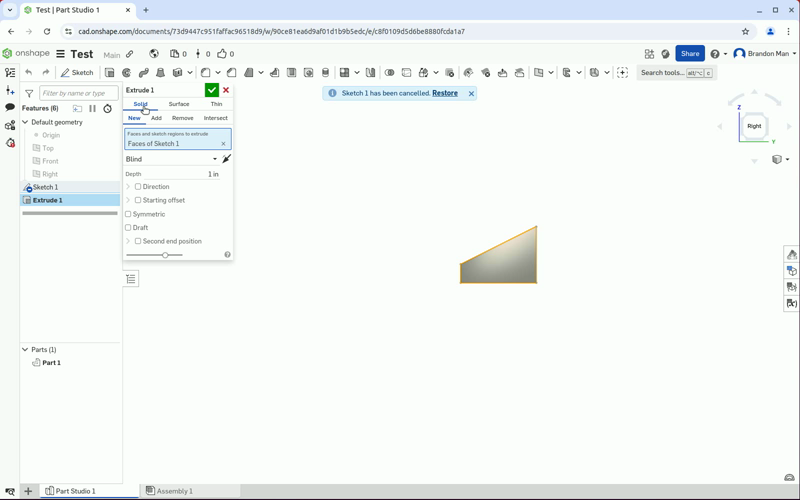
mouse_move(137, 120)
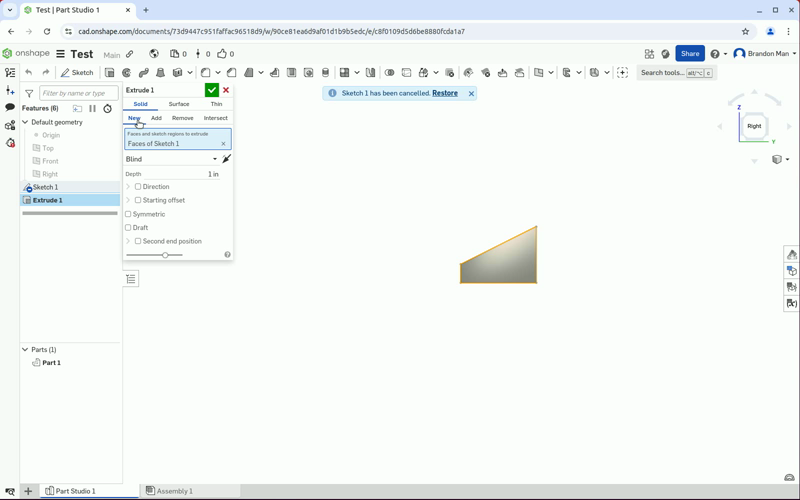
click(137, 120)
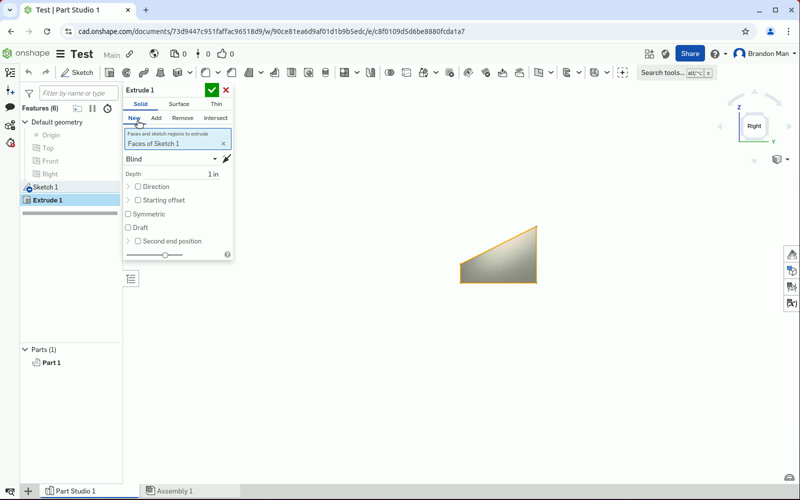
key(tab, 4)
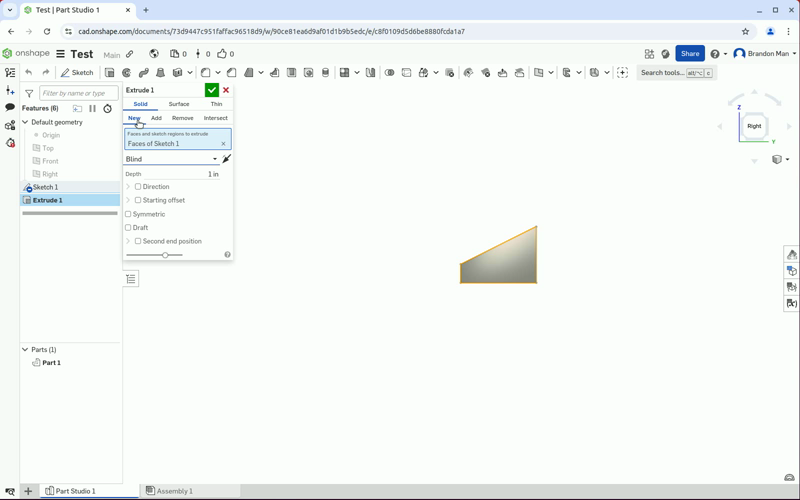
text(23.108)
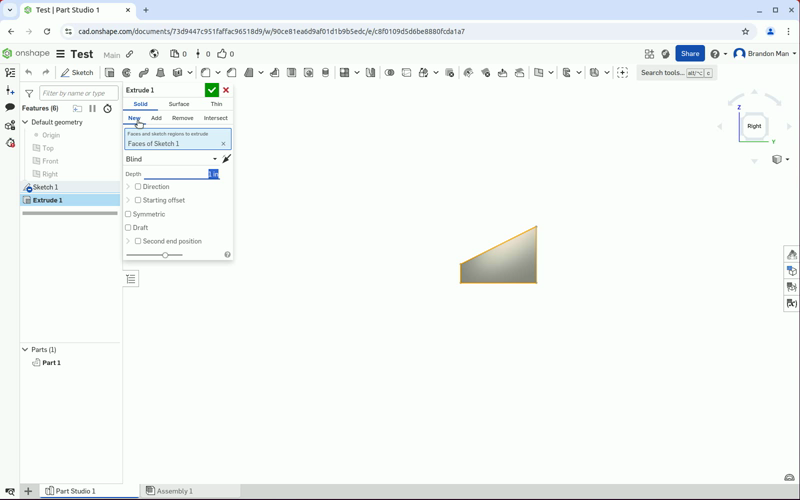
key(enter)
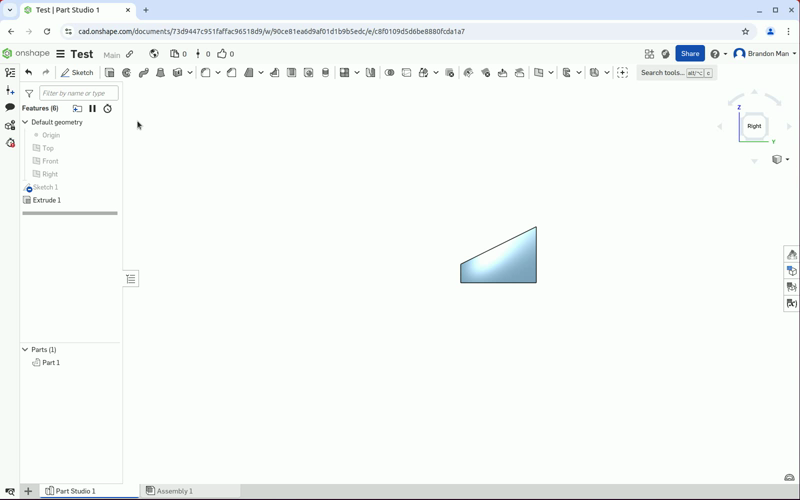
key(shift+h)
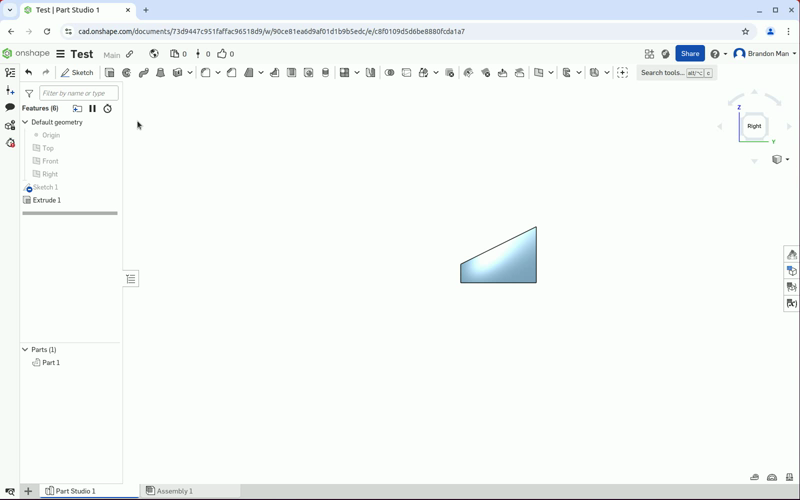
key(shift+h)
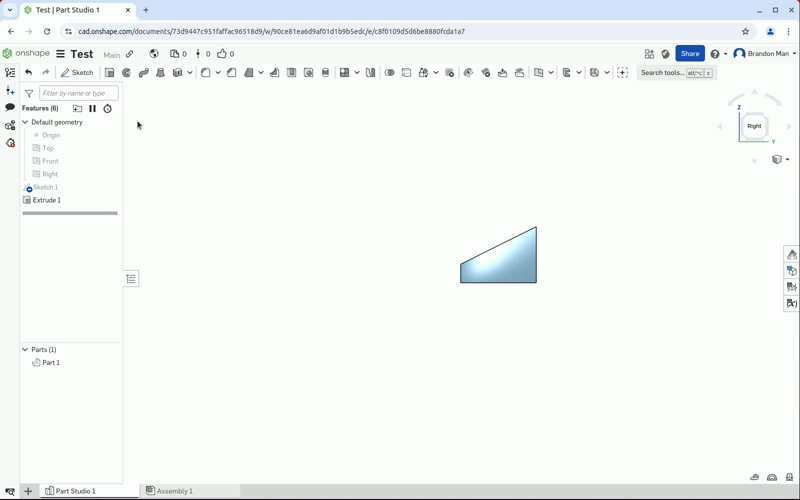
mouse_move(73, 189)
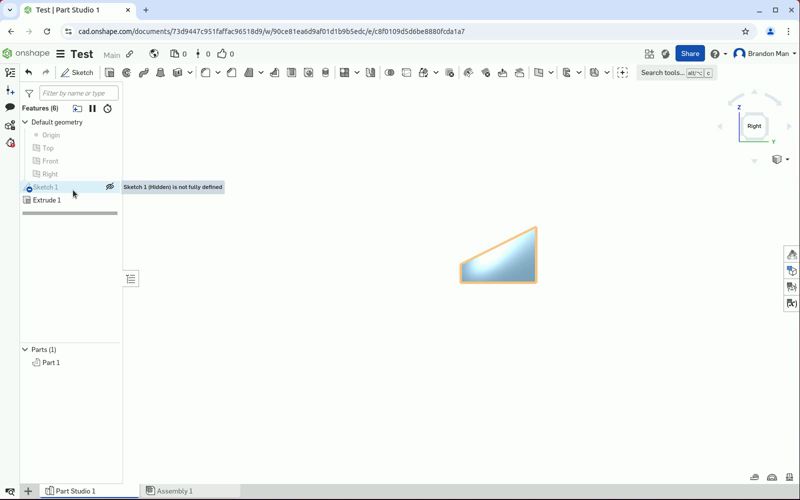
click(73, 189)
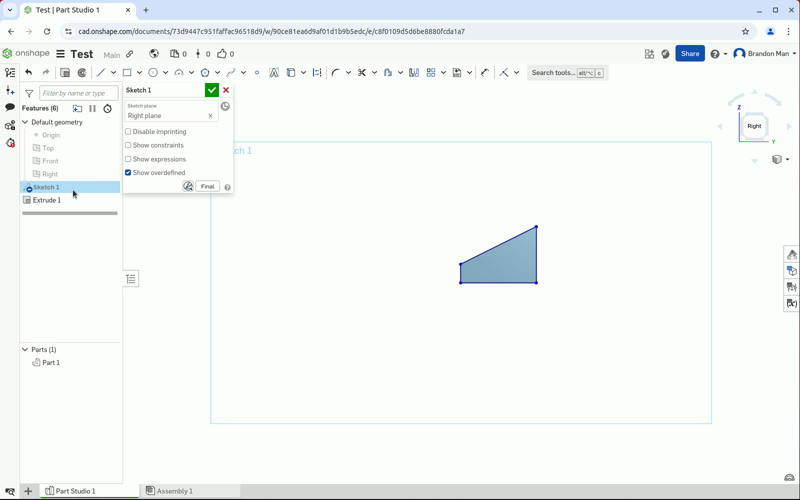
mouse_move(229, 92)
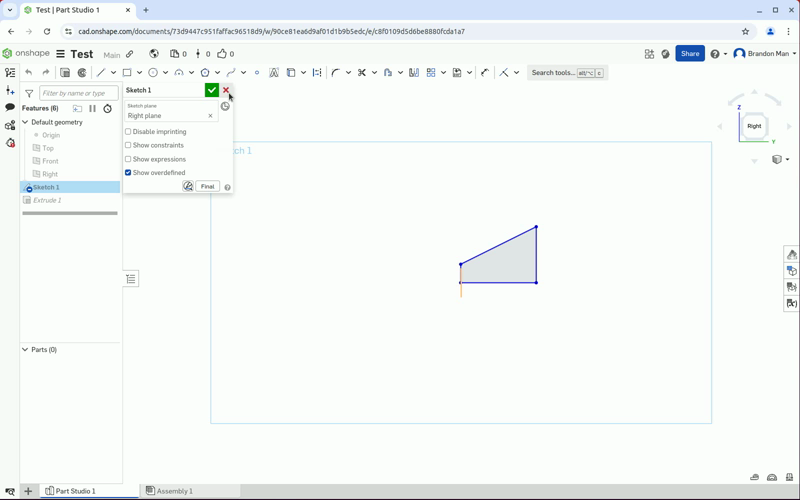
click(229, 92)
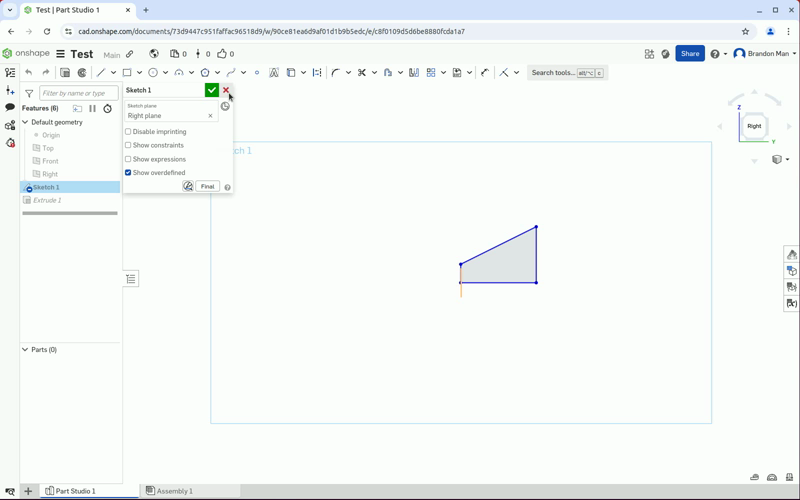
key(shift+s)
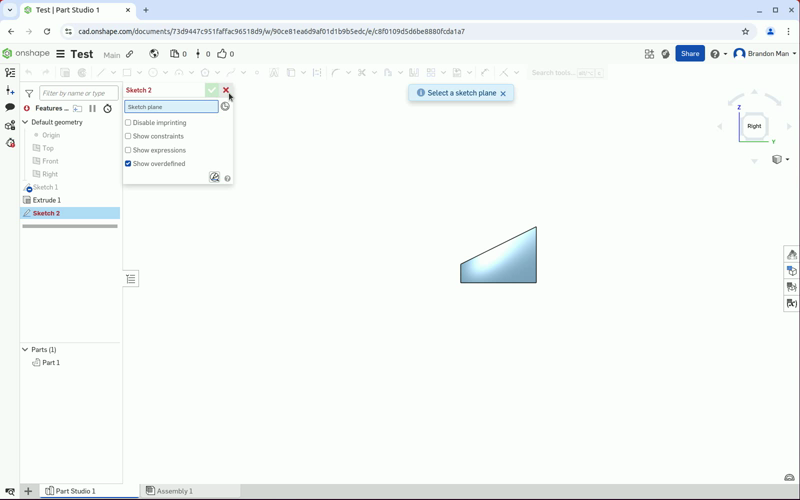
mouse_move(73, 176)
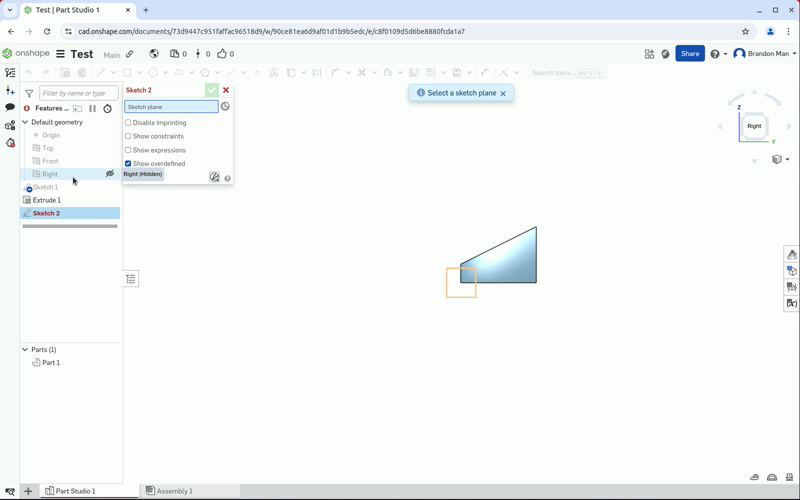
click(73, 176)
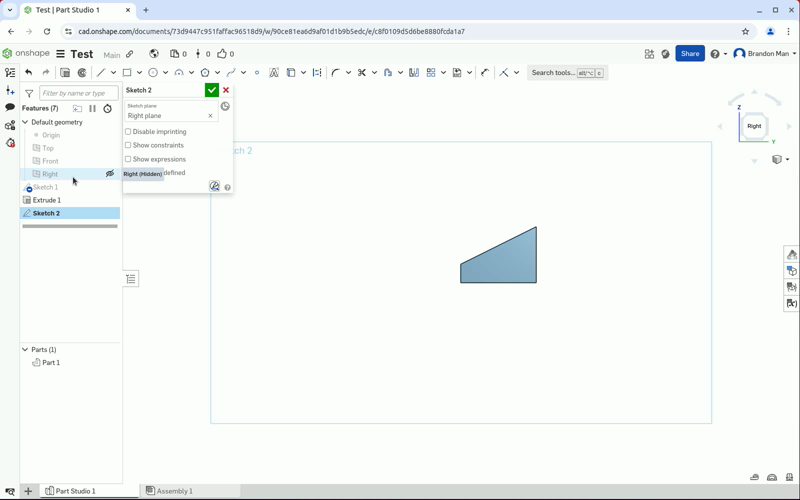
mouse_move(73, 352)
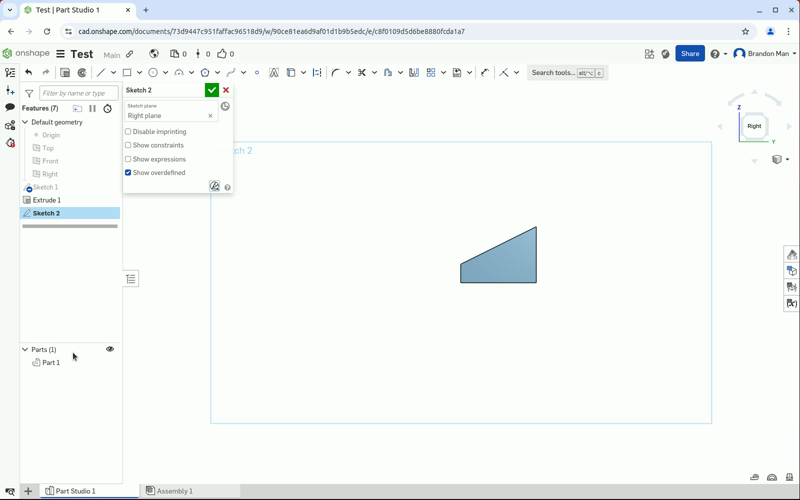
key(y)
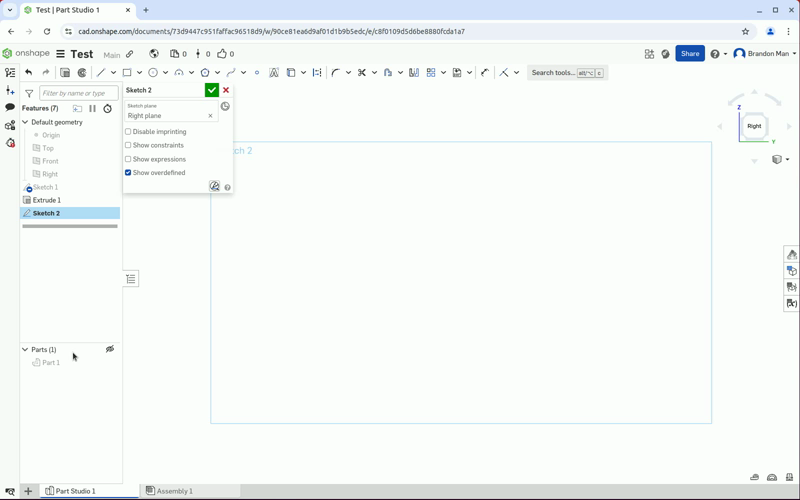
key(l)
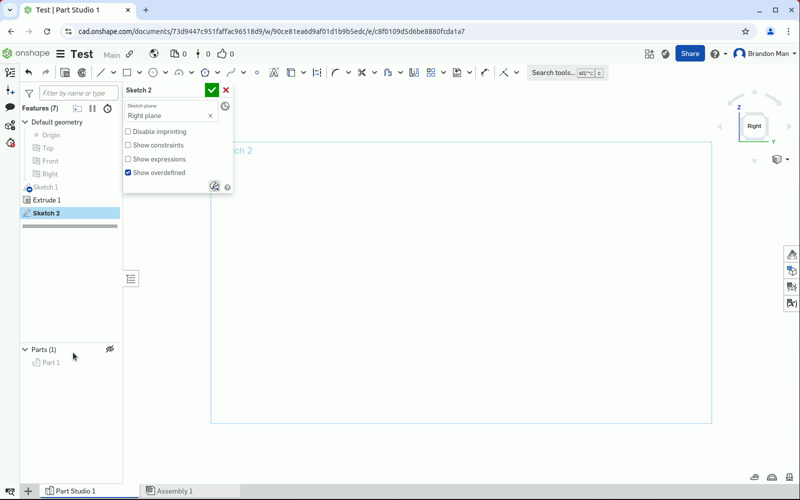
key_down(shift)
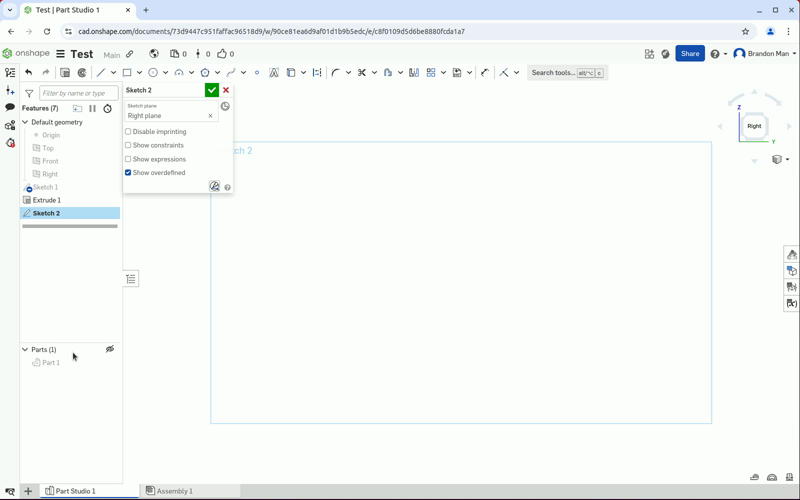
mouse_move(460, 264)
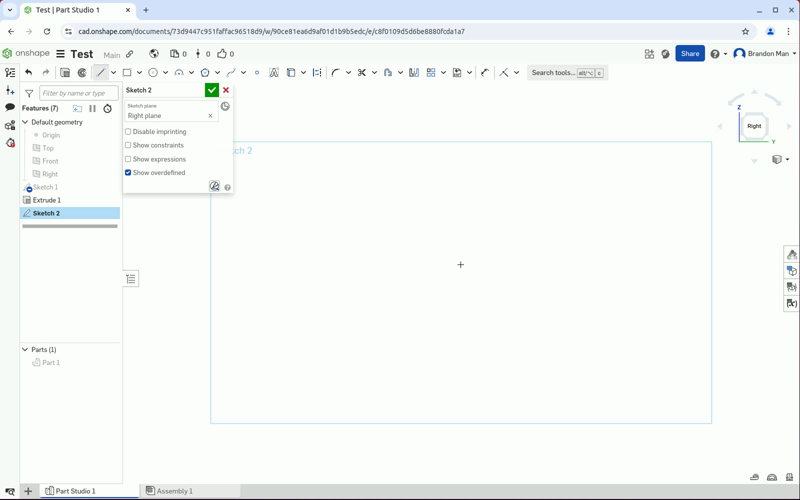
click(460, 264)
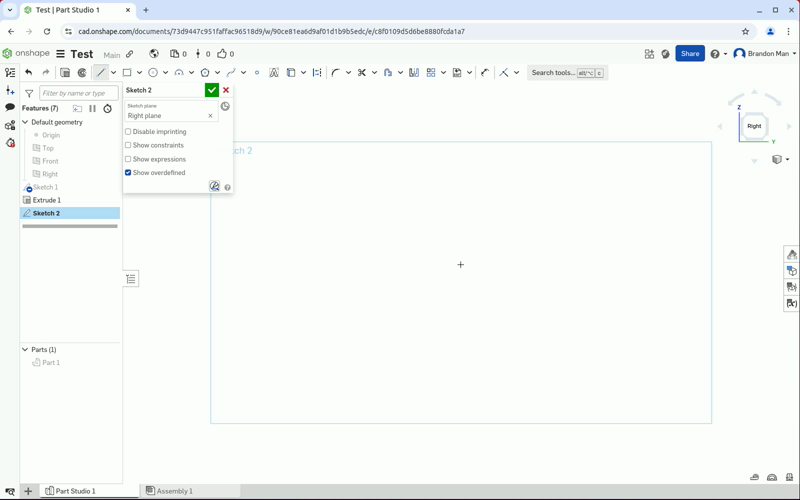
key_up(shift)
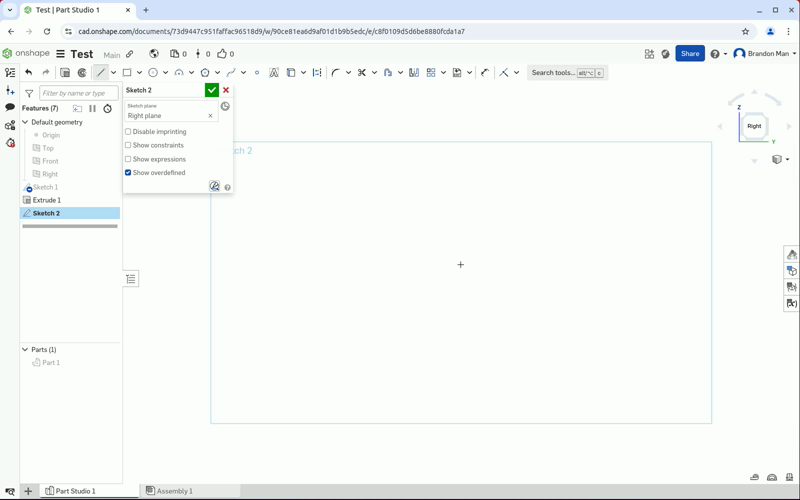
key_down(shift)
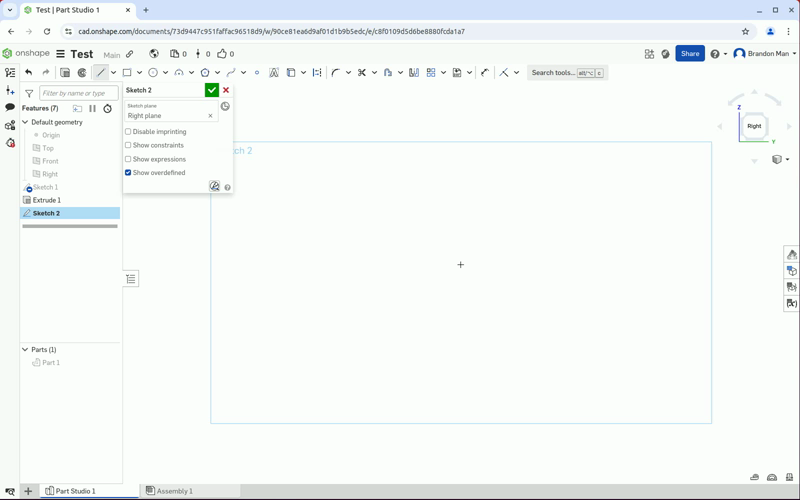
mouse_move(536, 226)
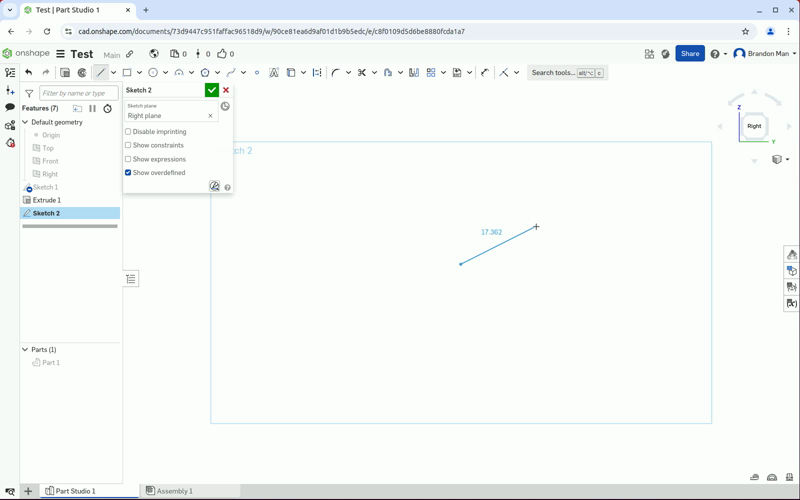
click(536, 226)
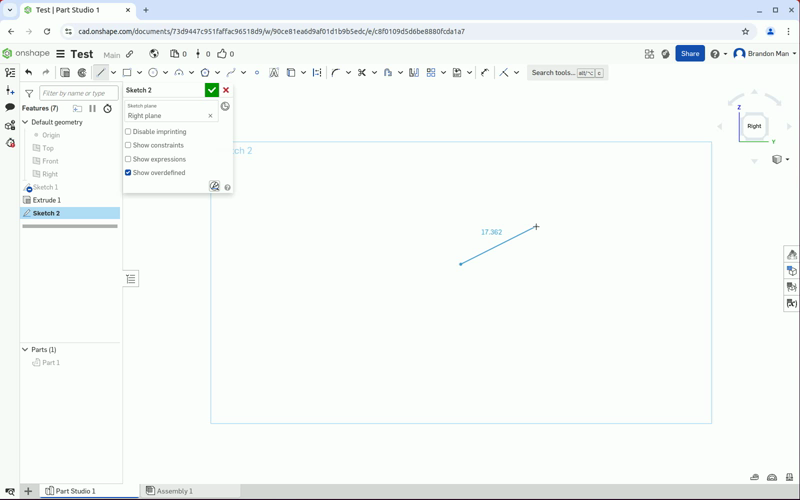
key_up(shift)
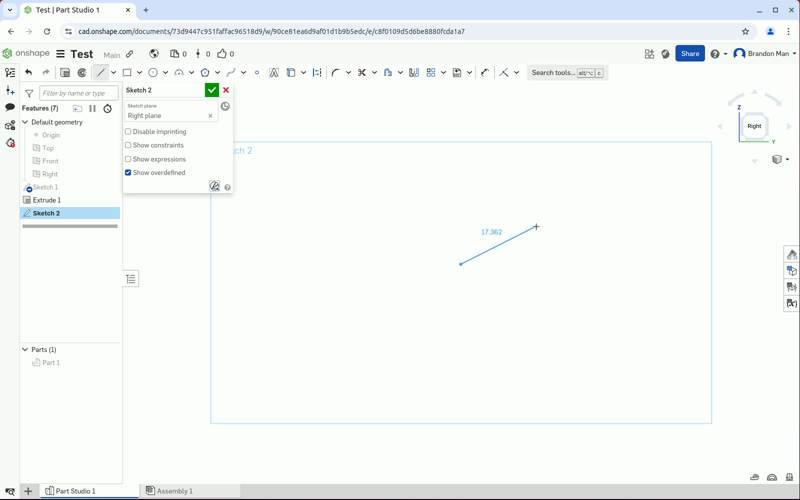
key_down(shift)
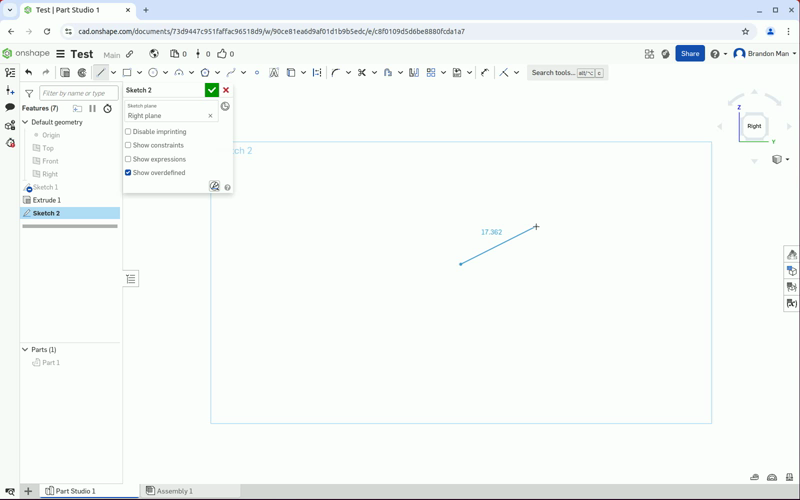
mouse_move(566, 226)
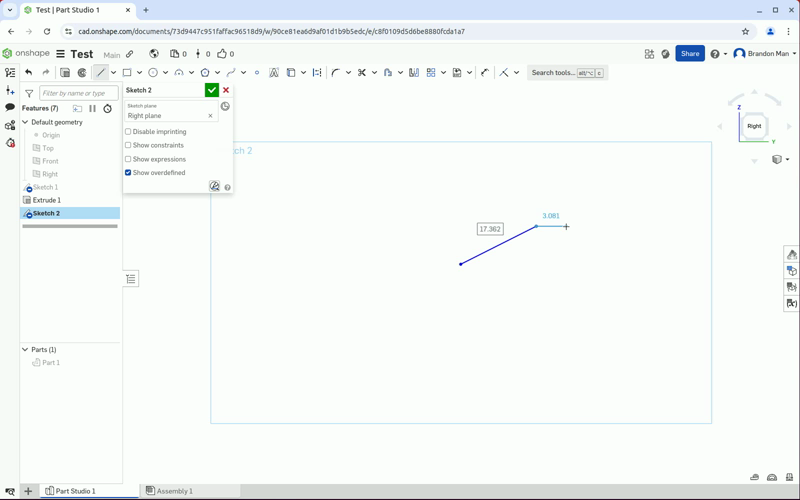
mouse_move(536, 207)
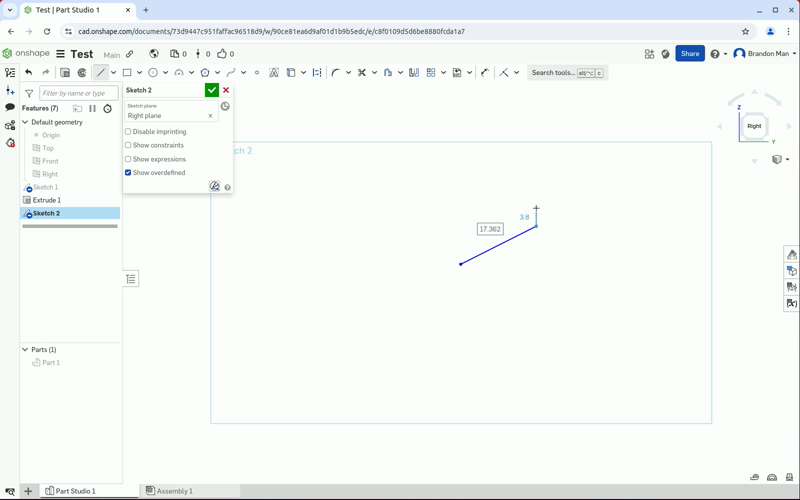
click(536, 207)
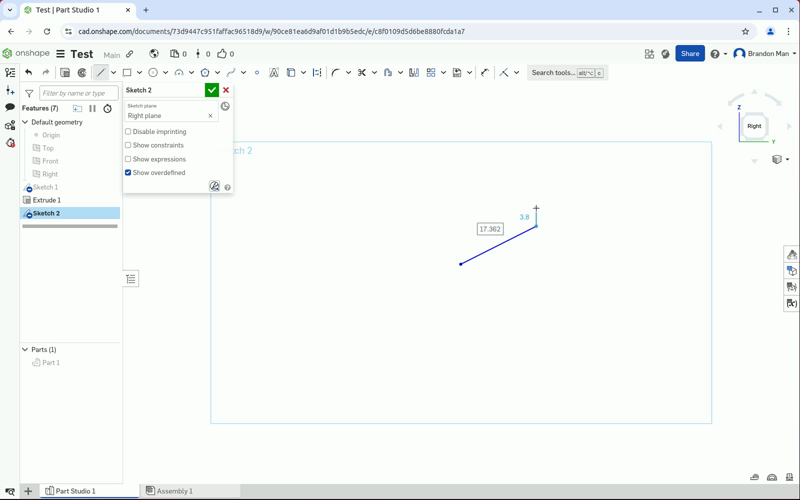
key_up(shift)
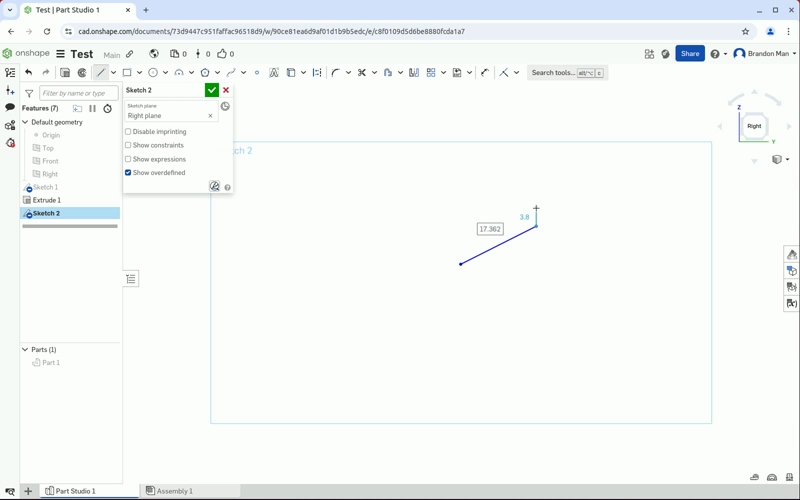
key_down(shift)
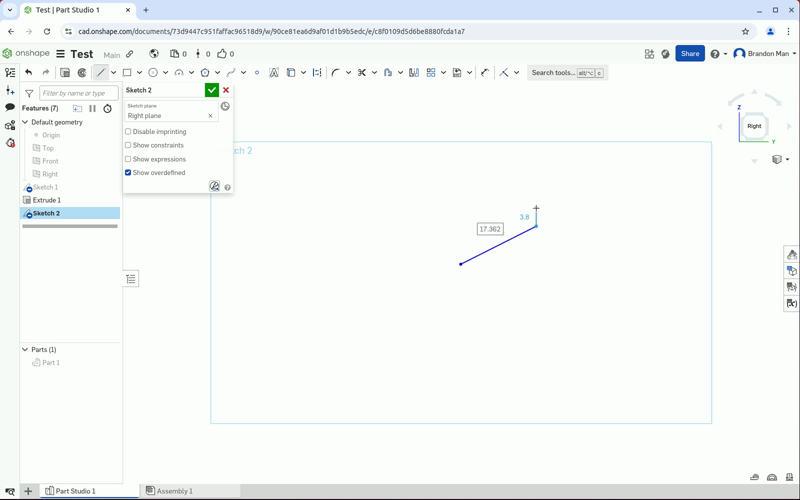
mouse_move(460, 207)
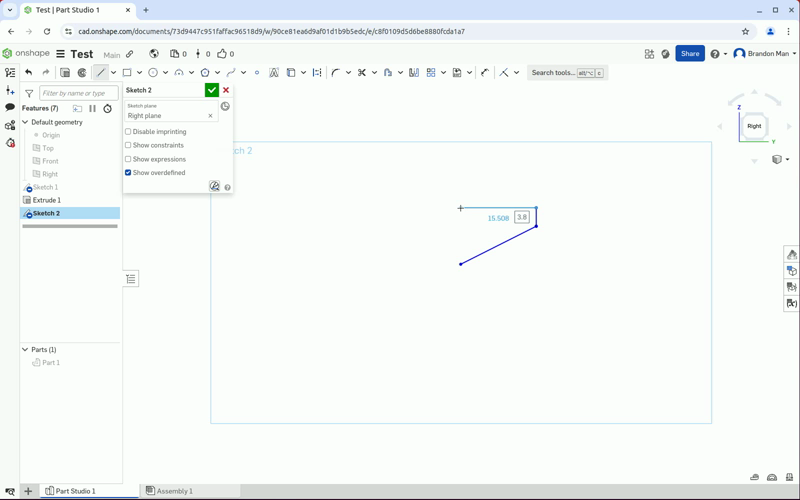
click(460, 207)
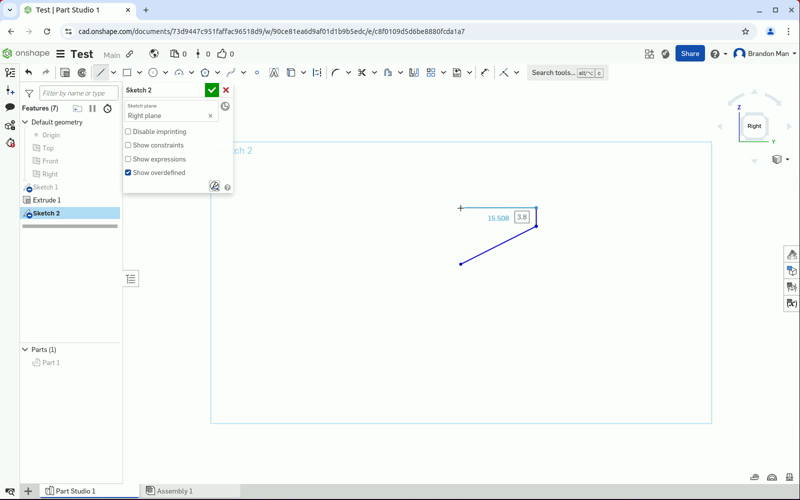
key_up(shift)
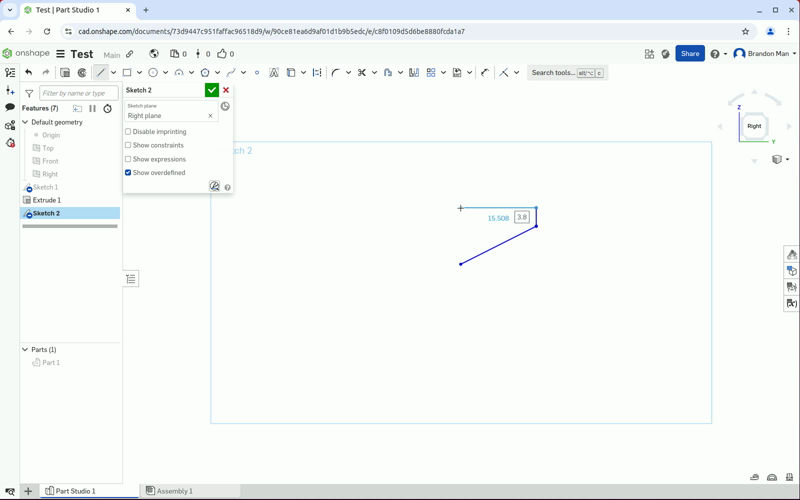
mouse_move(490, 207)
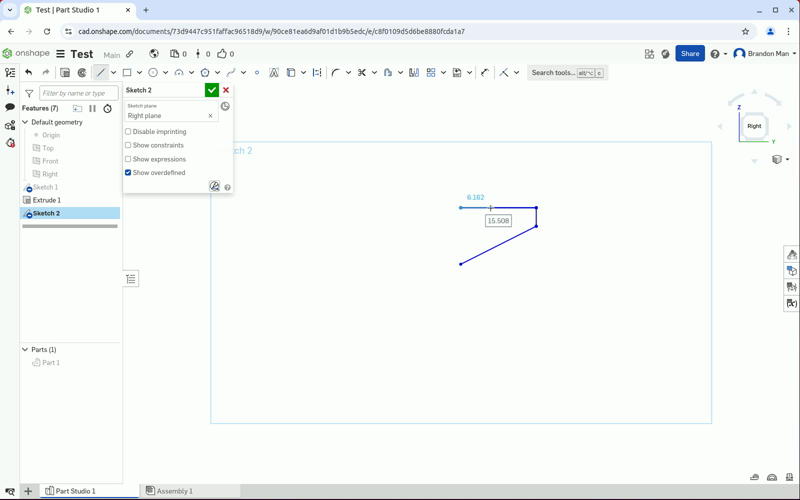
key_down(shift)
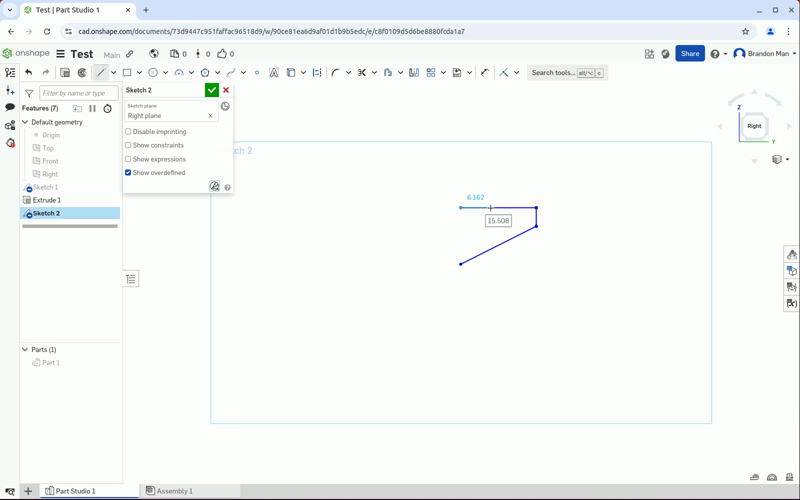
mouse_move(460, 264)
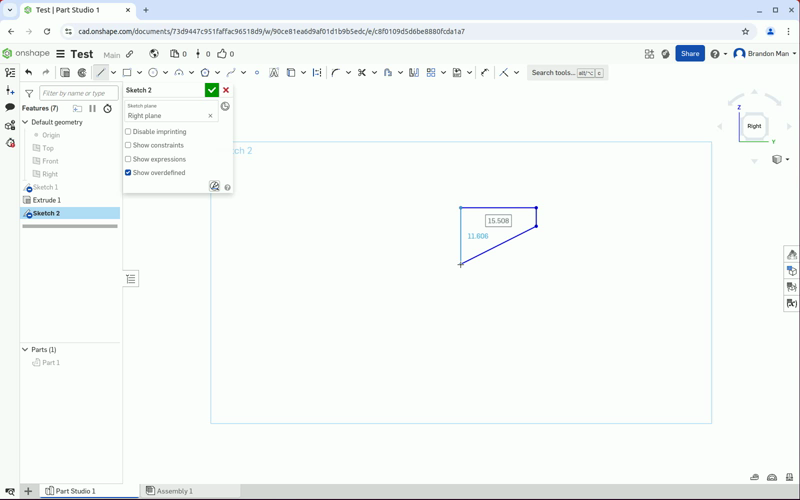
key_up(shift)
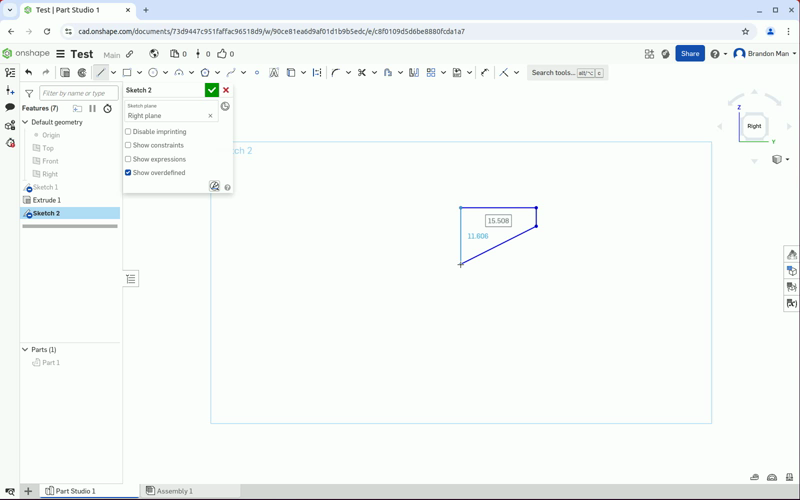
click(460, 264)
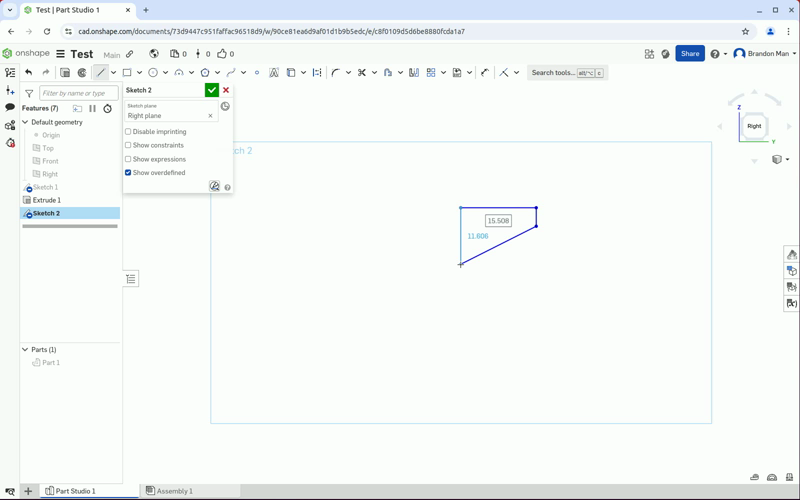
key(esc)
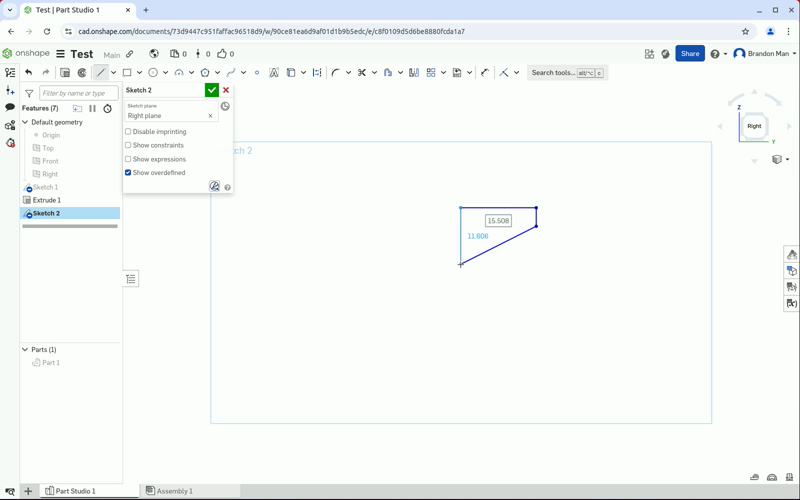
mouse_move(464, 225)
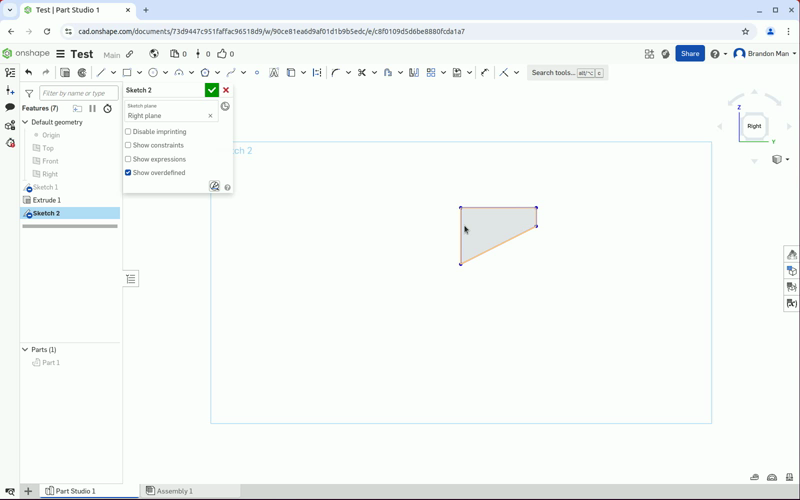
click(464, 225)
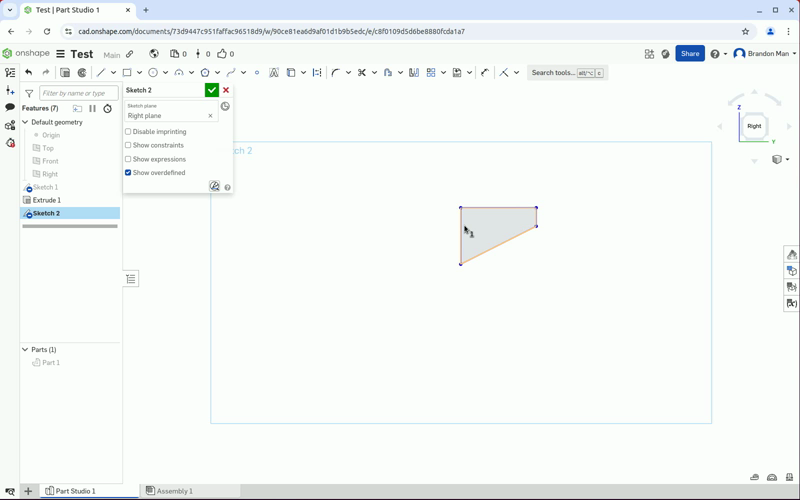
mouse_move(73, 352)
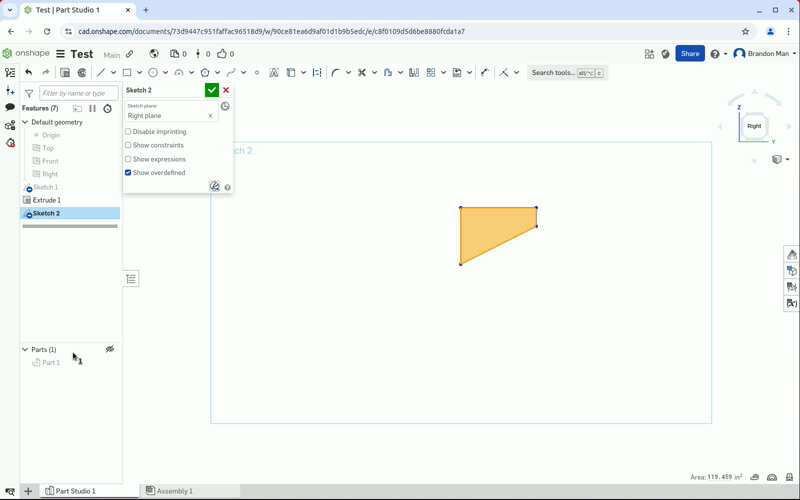
key(shift+y)
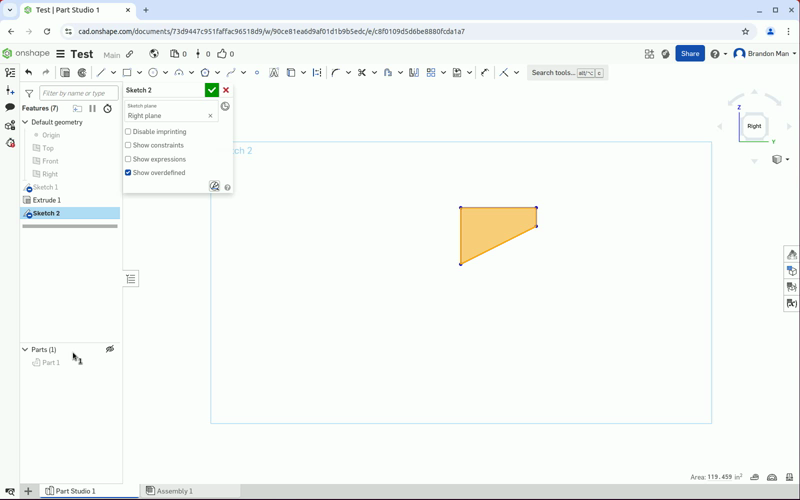
key(shift+e)
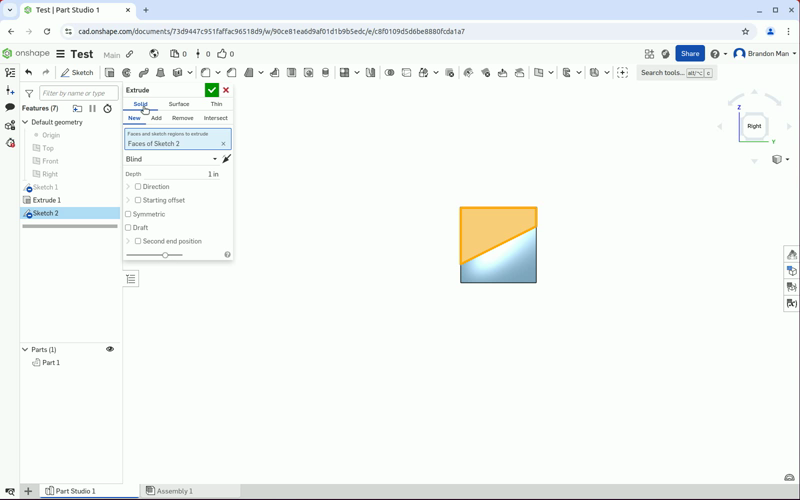
mouse_move(143, 106)
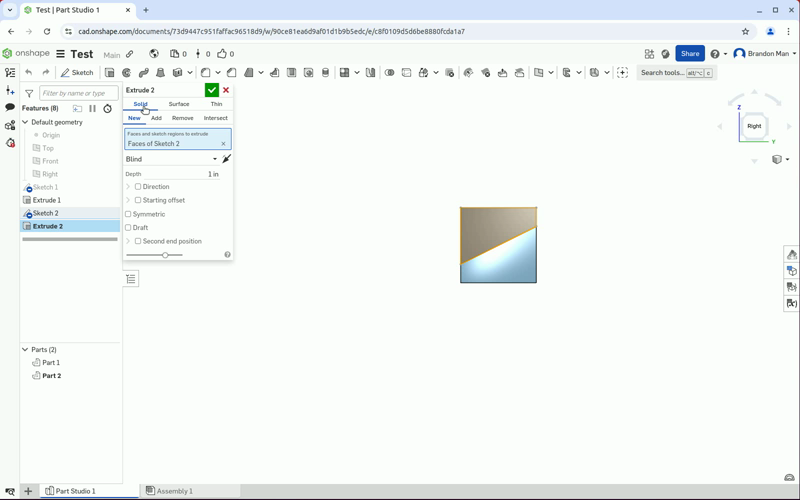
click(143, 106)
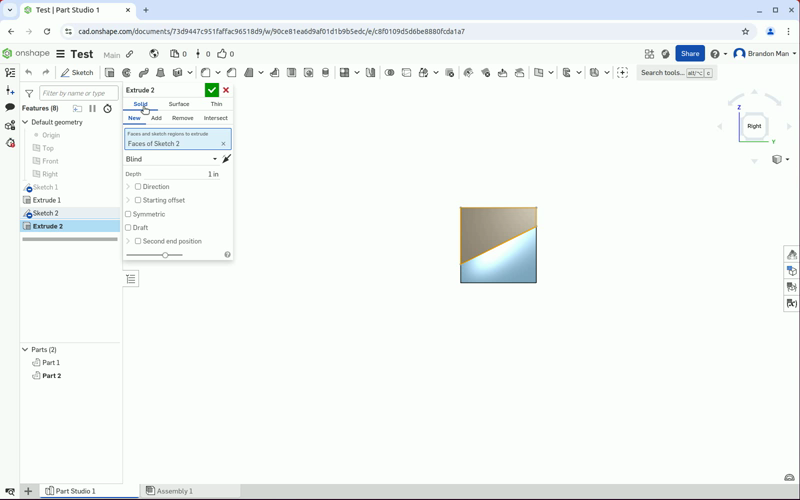
mouse_move(137, 120)
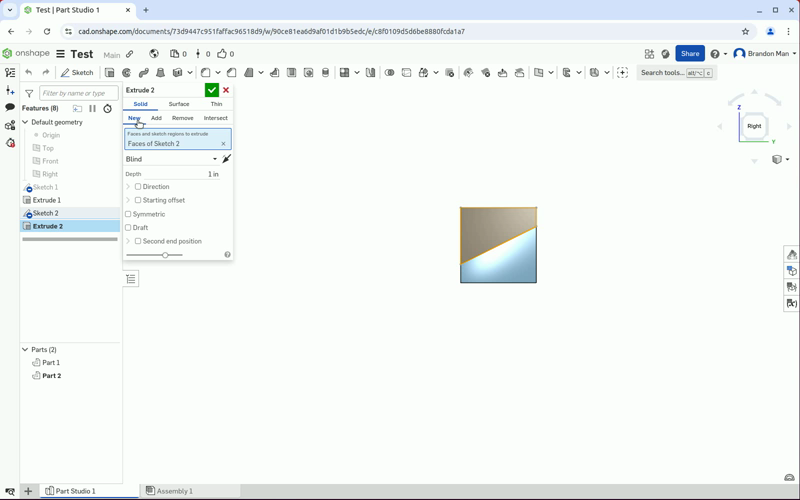
click(137, 120)
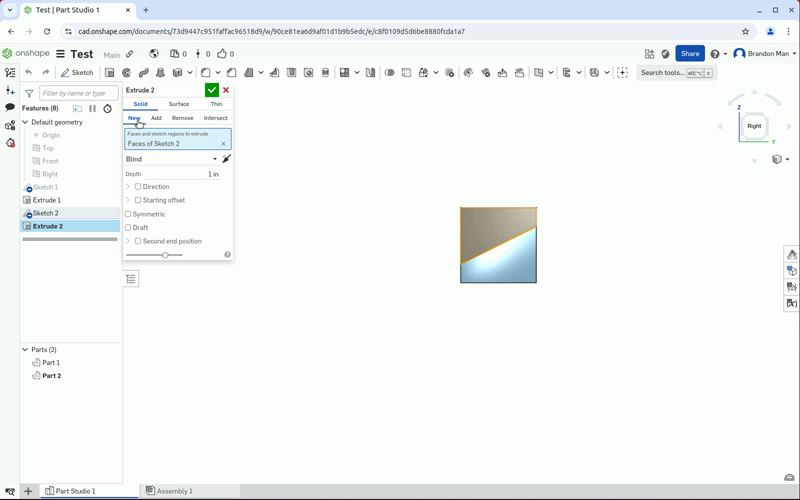
key(tab, 4)
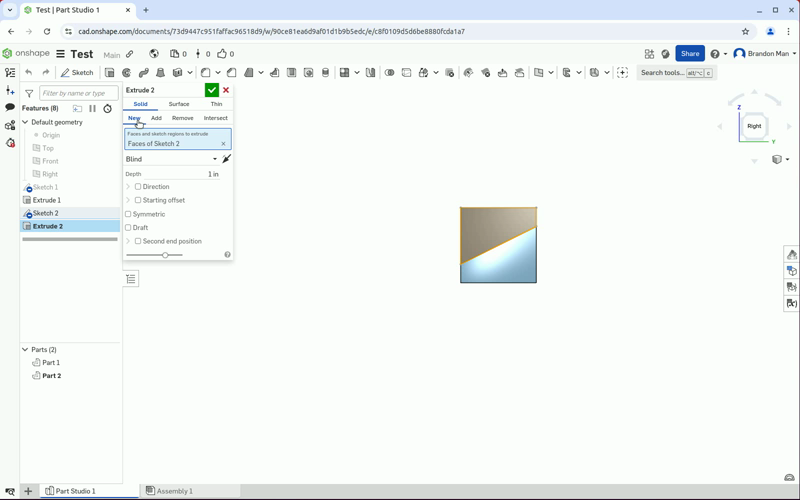
text(23.108)
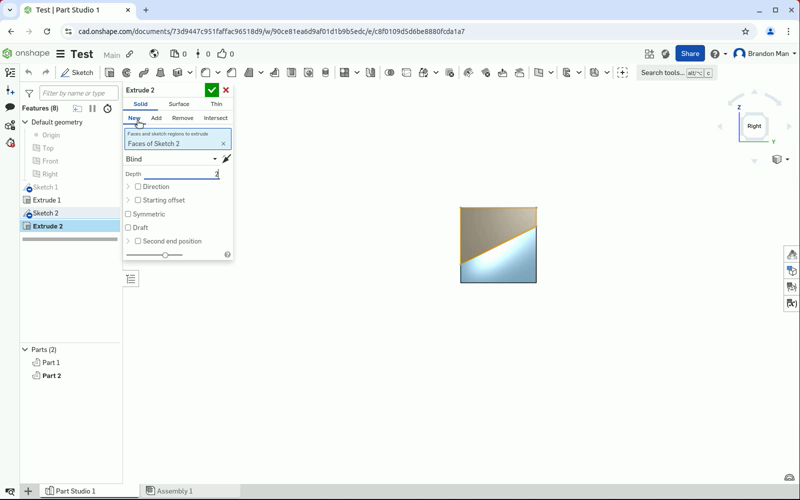
key(enter)
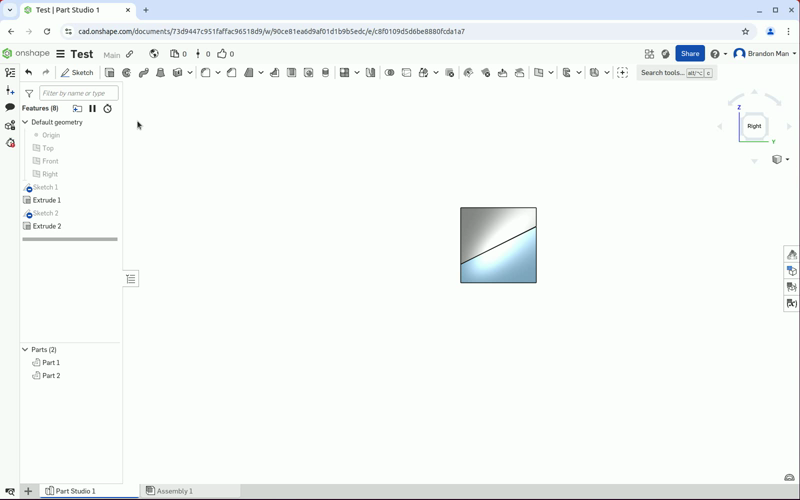
key(shift+h)
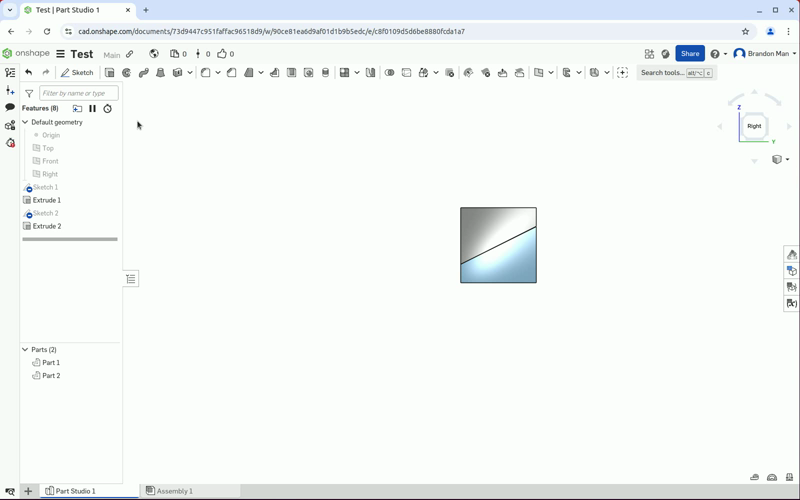
key(shift+h)
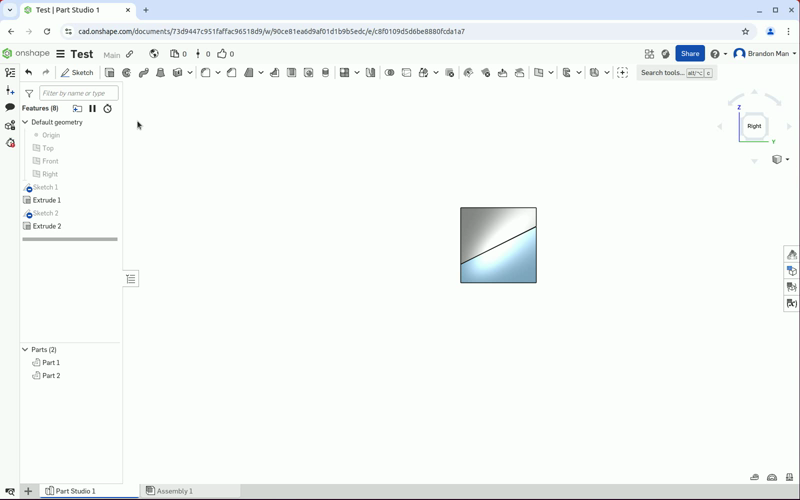
mouse_move(73, 189)
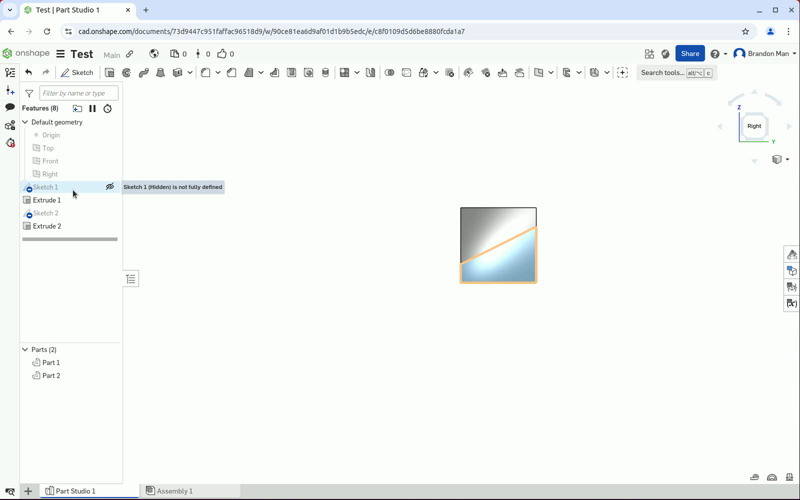
click(73, 189)
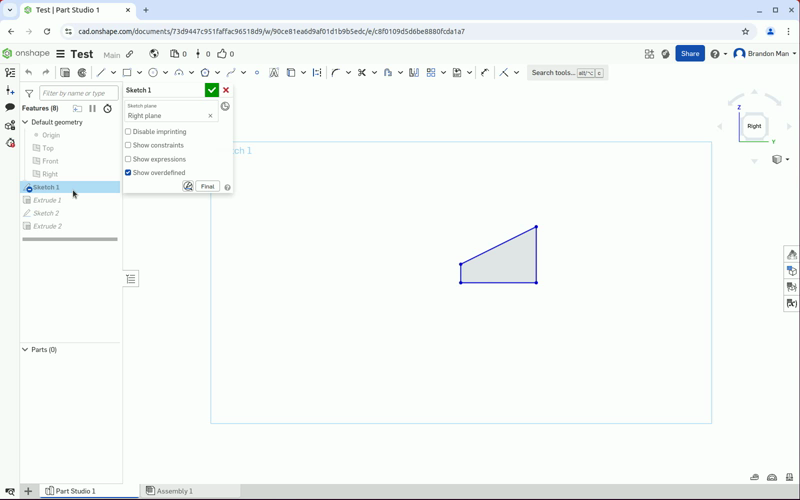
mouse_move(229, 92)
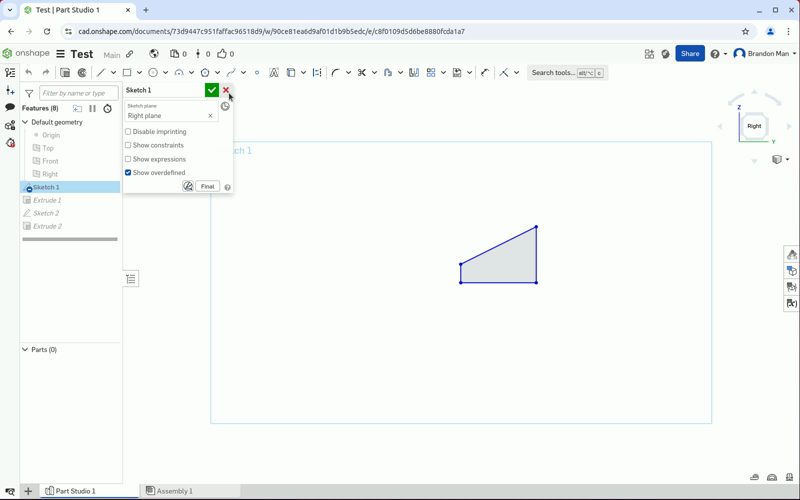
click(229, 92)
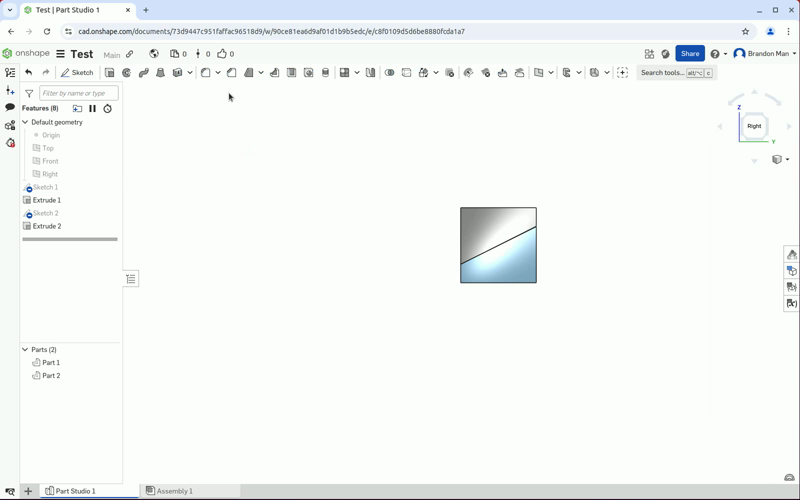
mouse_move(541, 75)
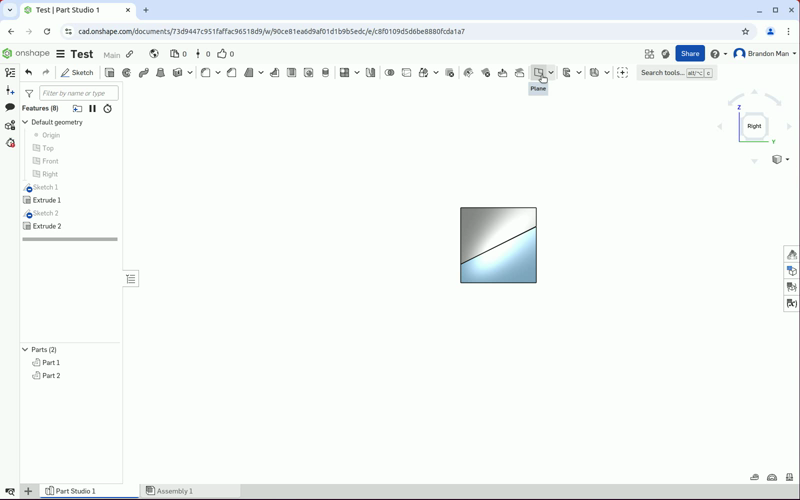
click(541, 75)
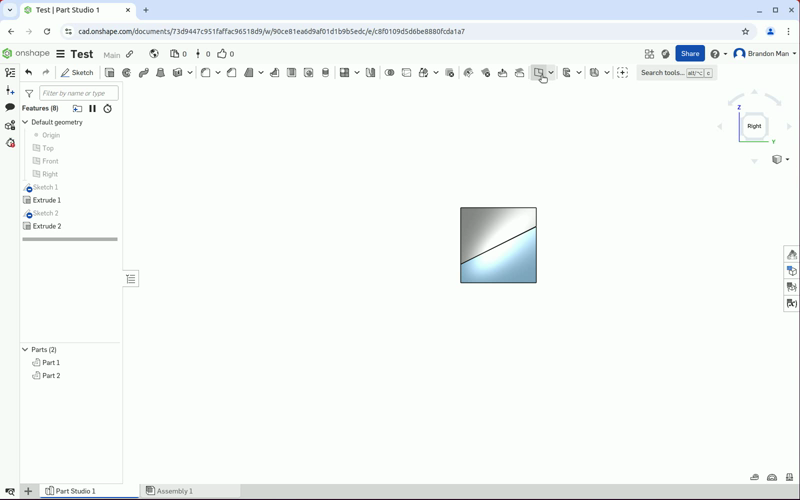
mouse_move(73, 176)
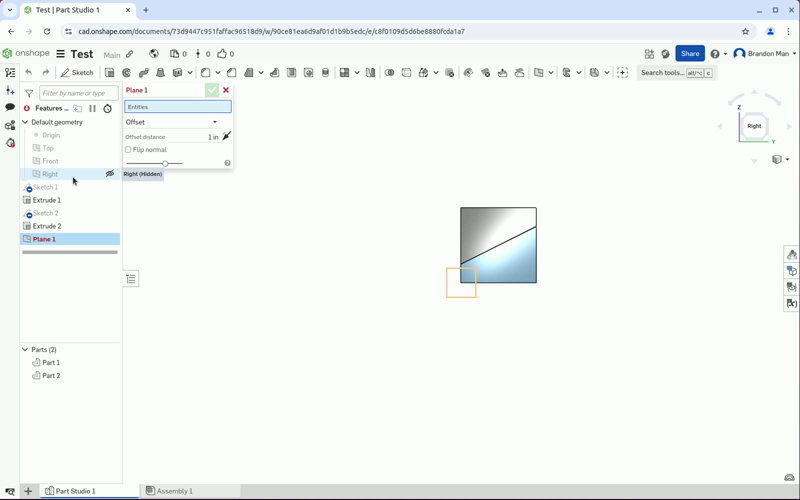
click(73, 176)
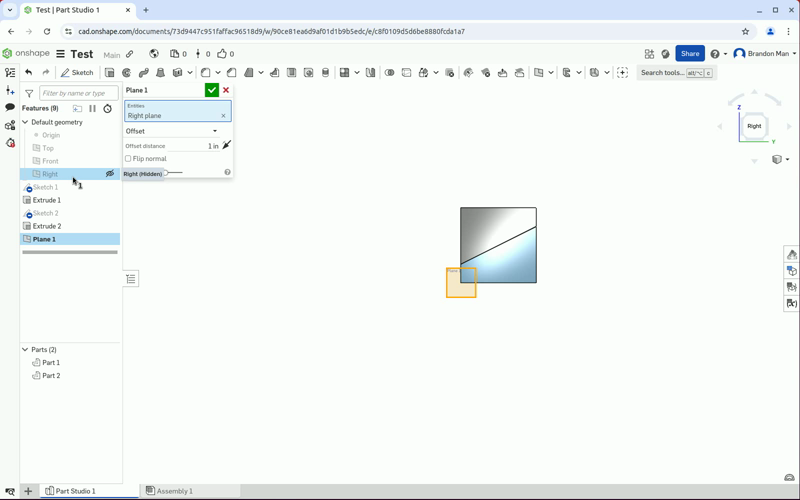
key(tab, 2)
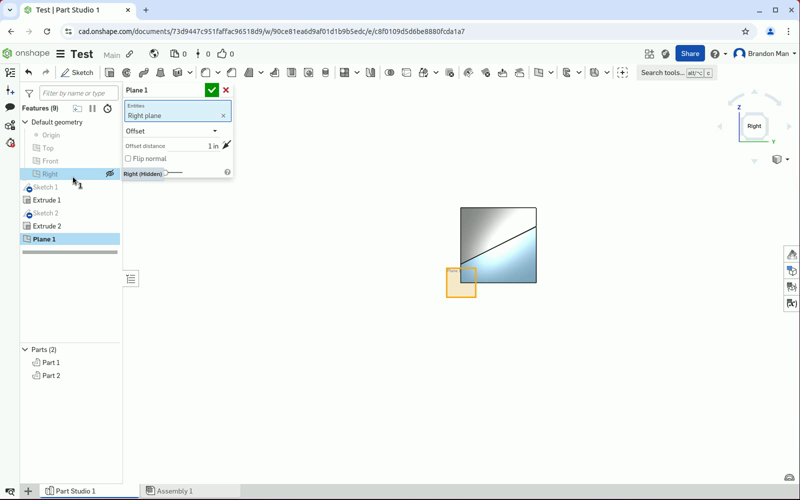
text(23.108)
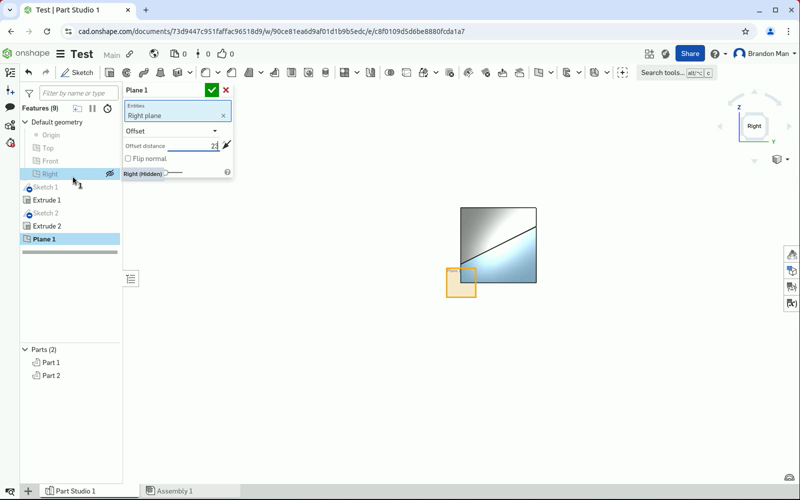
key(enter, 2)
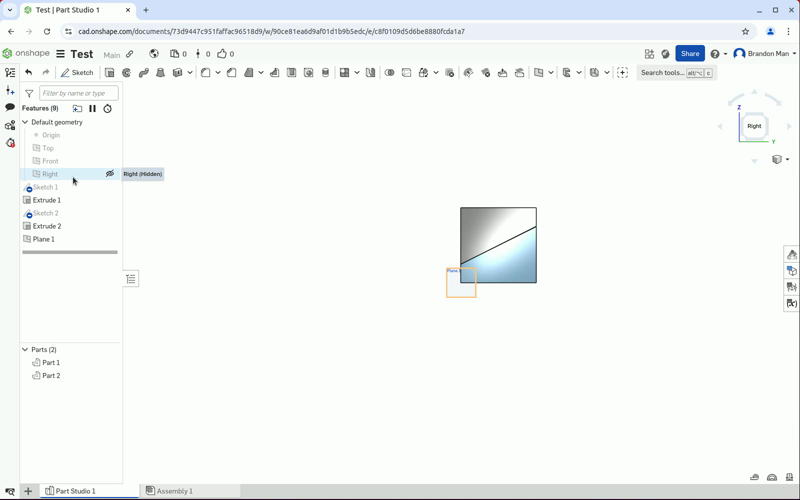
key(shift+s)
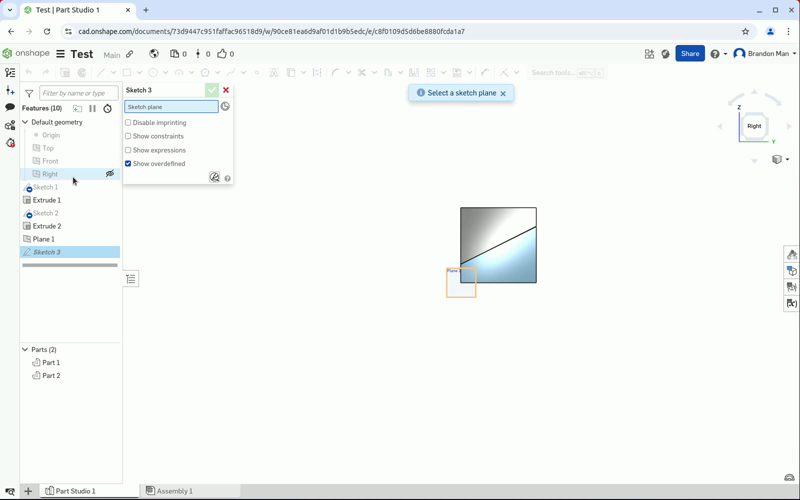
mouse_move(73, 241)
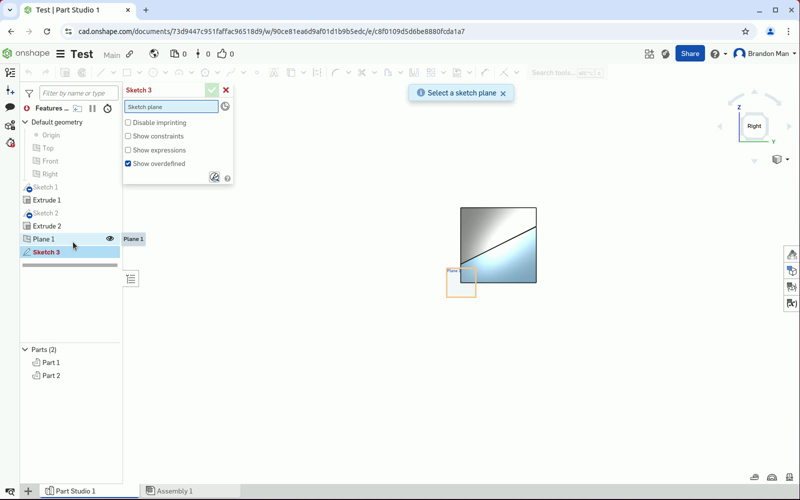
click(73, 241)
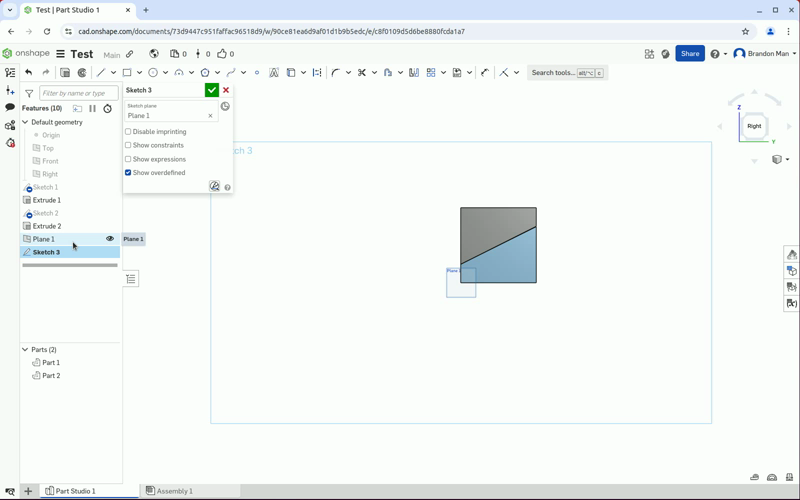
mouse_move(73, 352)
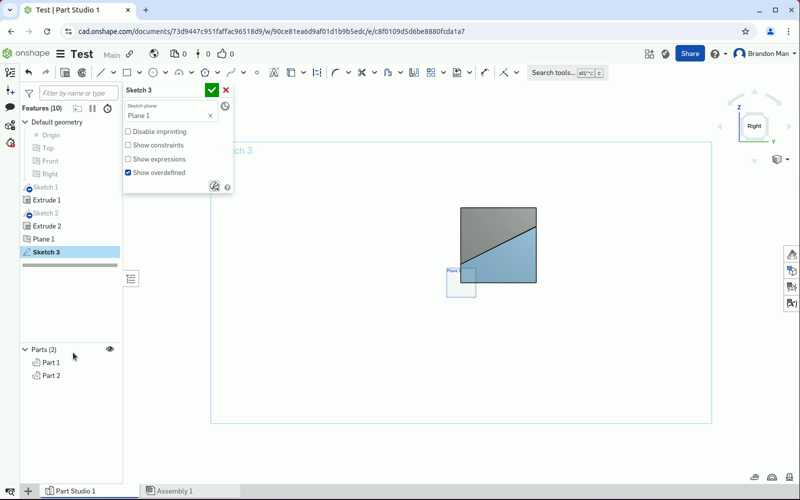
key(y)
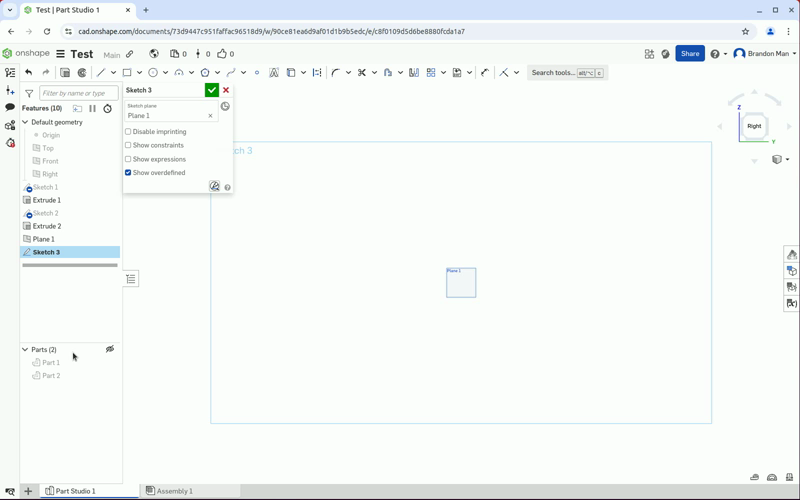
key(l)
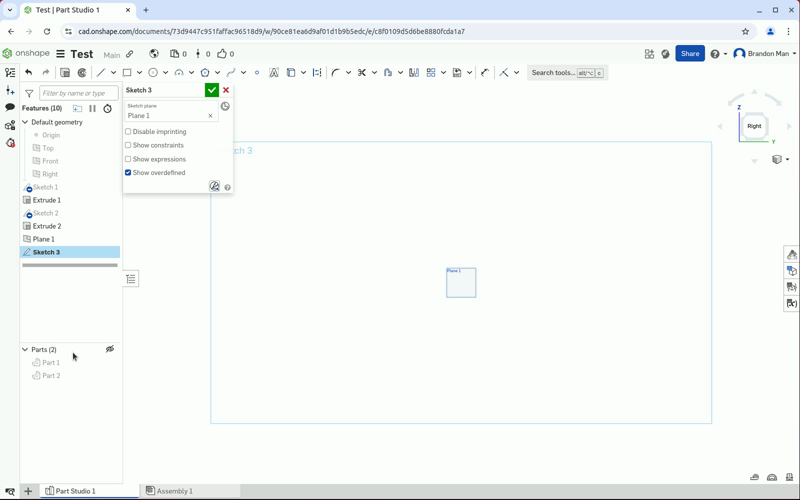
key_down(shift)
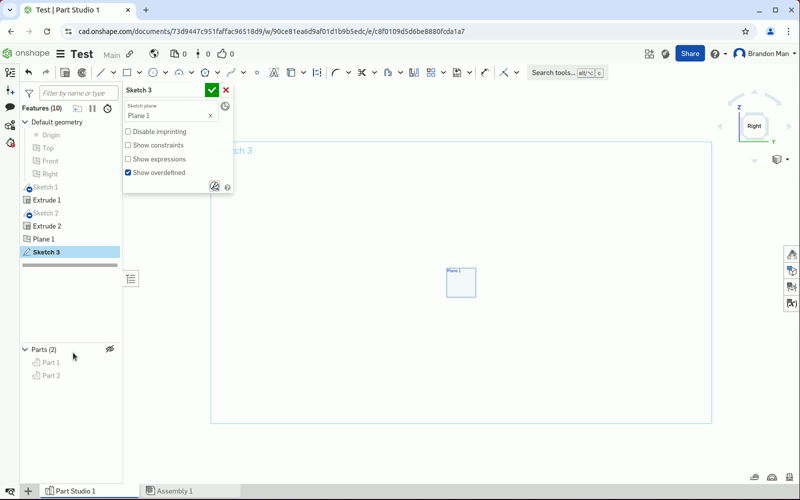
mouse_move(460, 264)
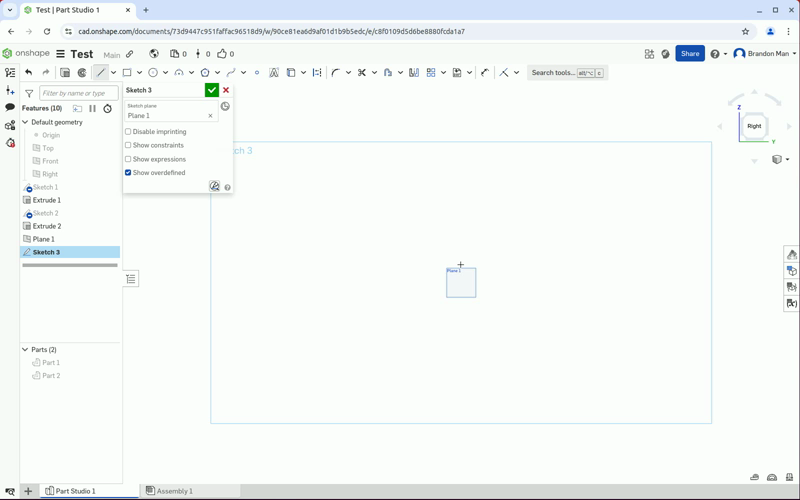
click(460, 264)
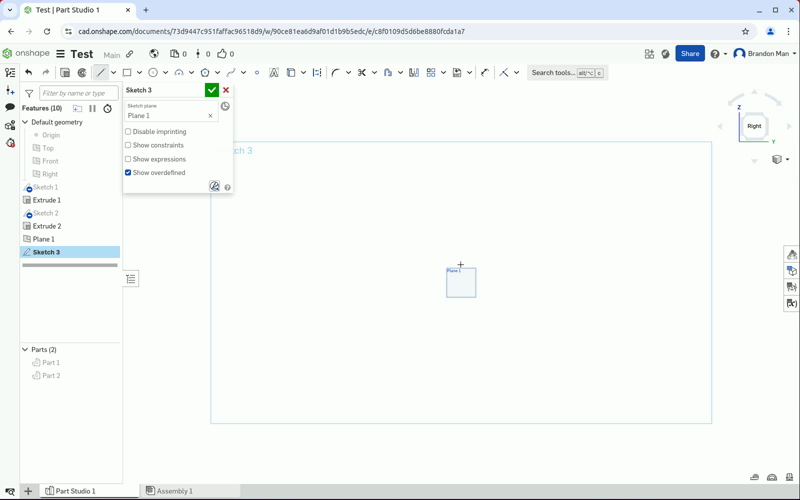
key_up(shift)
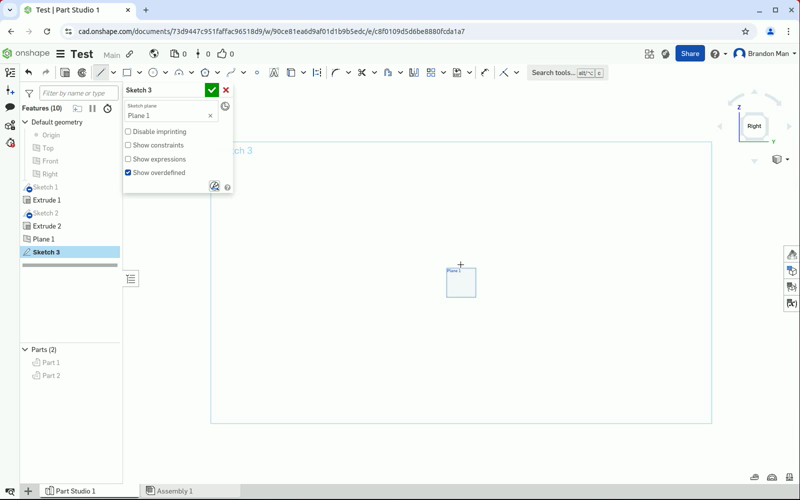
key_down(shift)
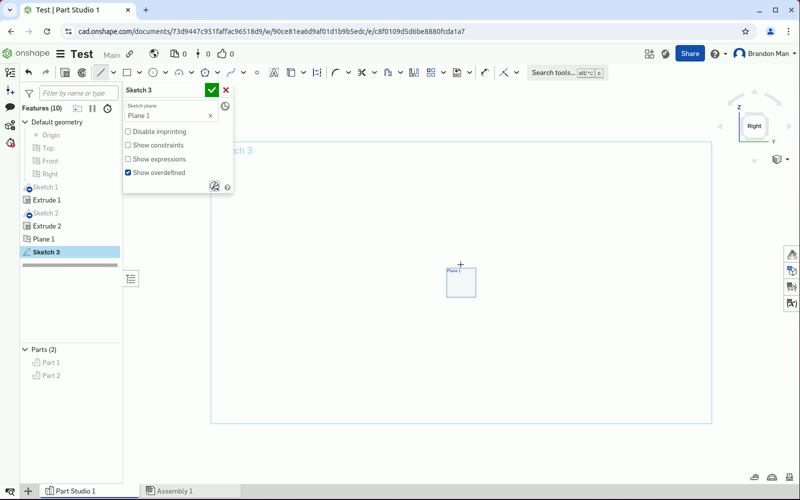
mouse_move(536, 226)
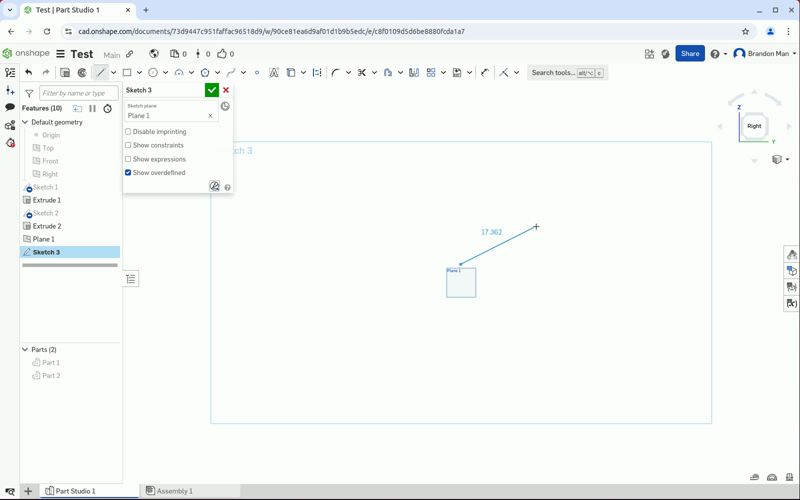
click(536, 226)
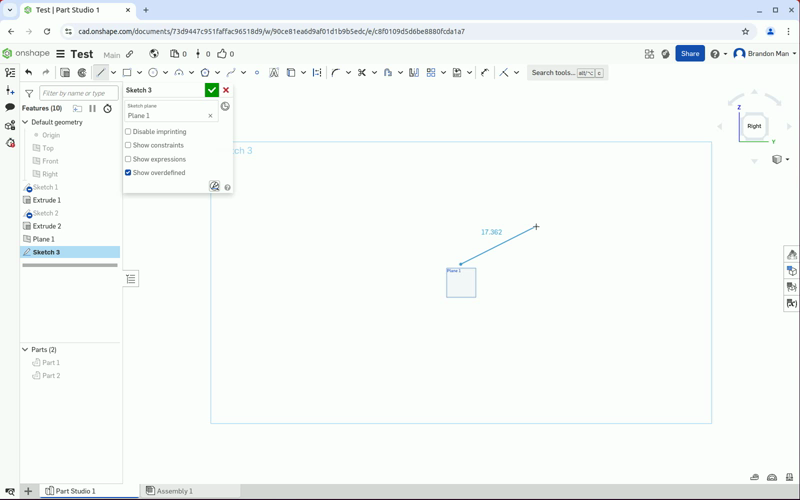
key_up(shift)
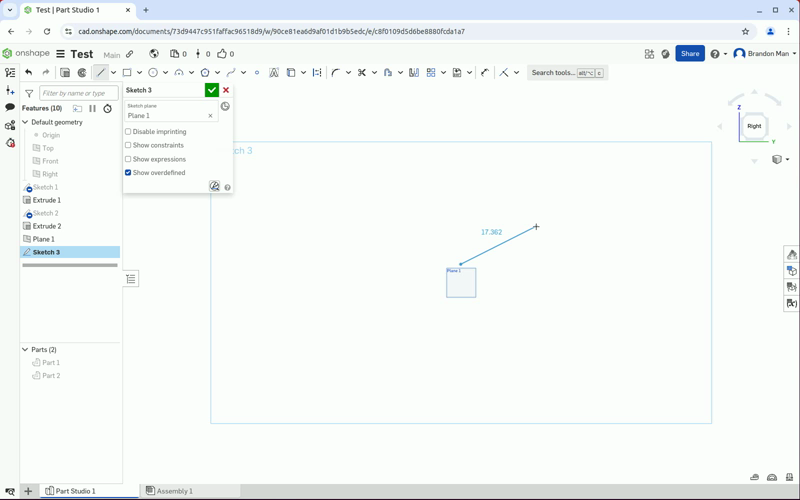
key_down(shift)
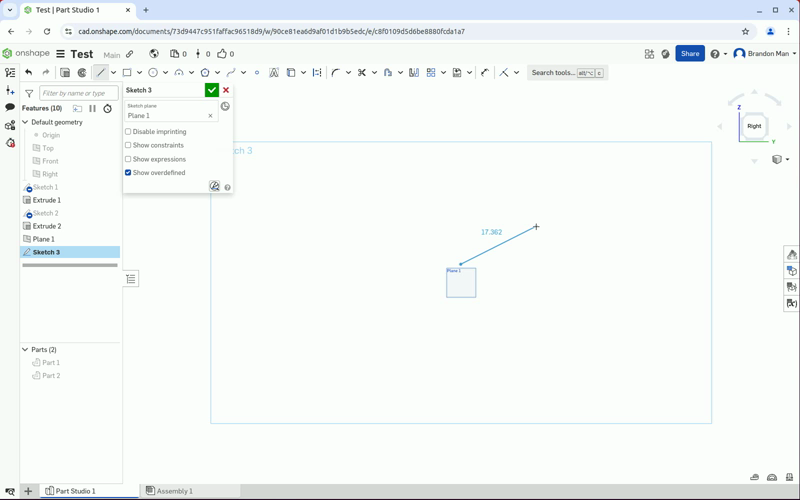
mouse_move(566, 226)
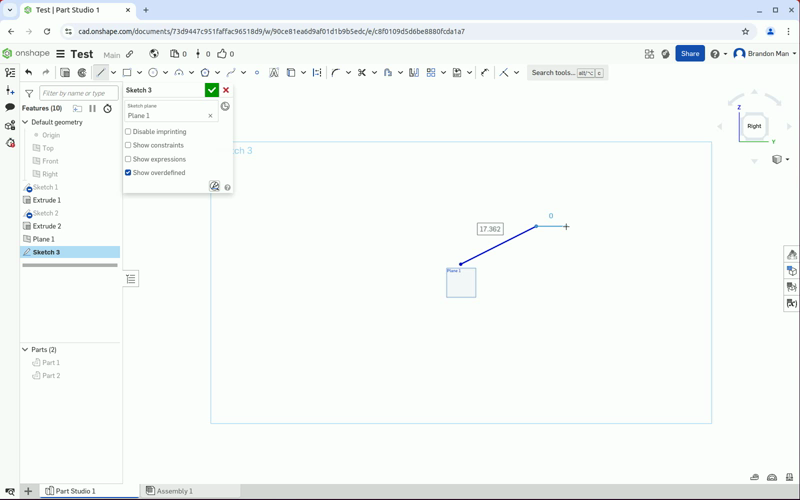
mouse_move(536, 207)
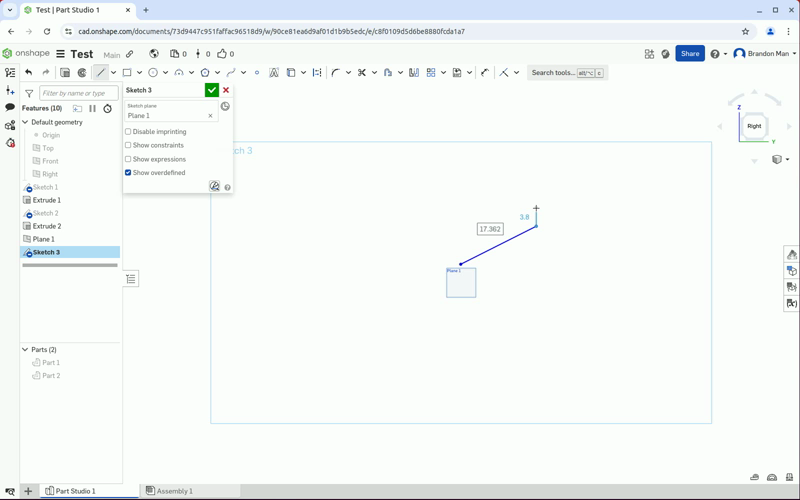
click(536, 207)
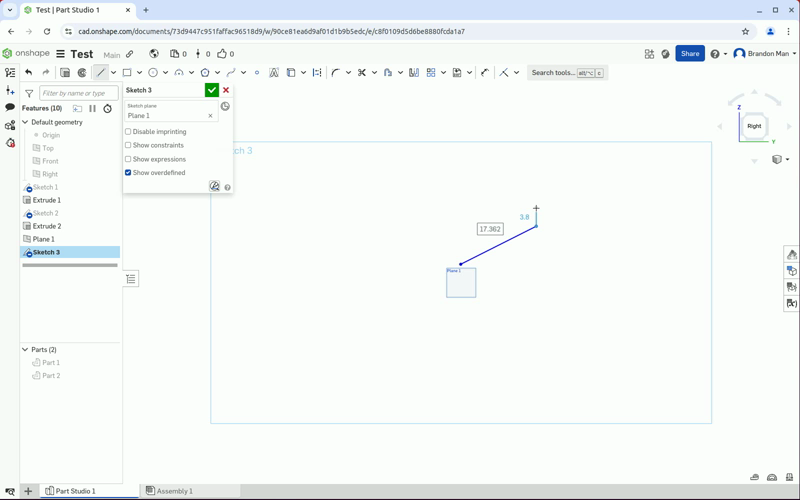
key_up(shift)
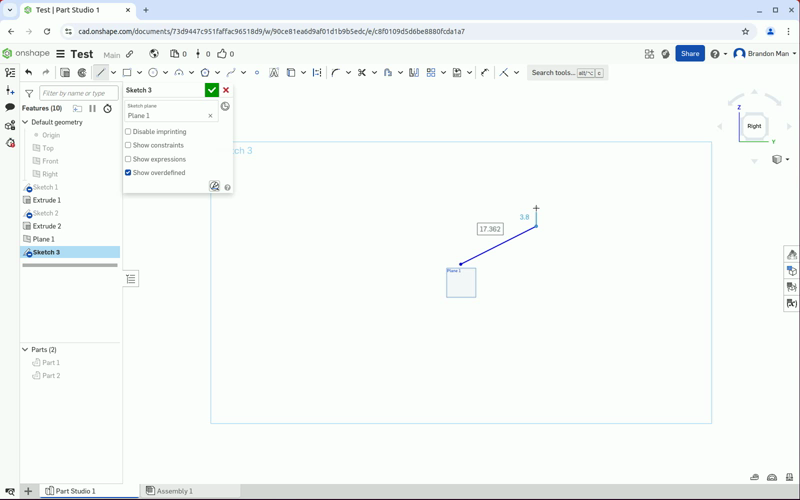
key_down(shift)
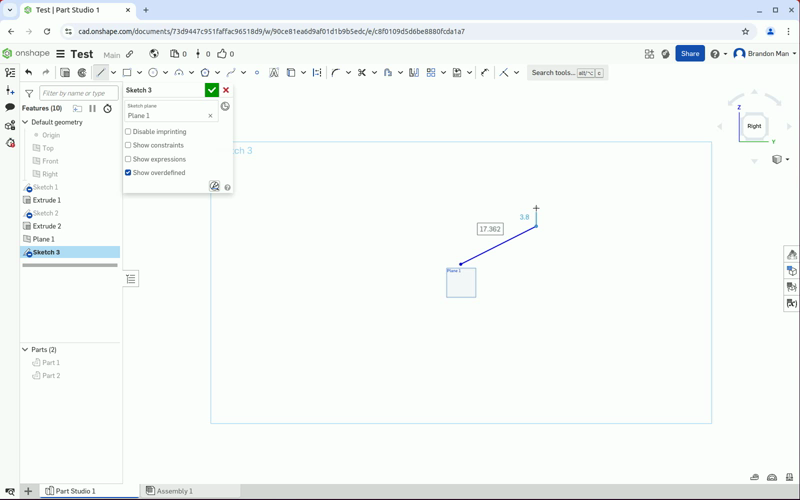
mouse_move(460, 207)
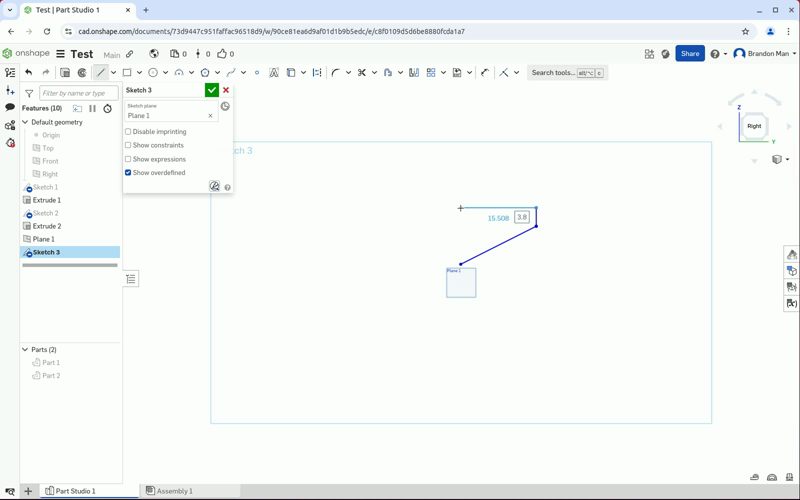
click(460, 207)
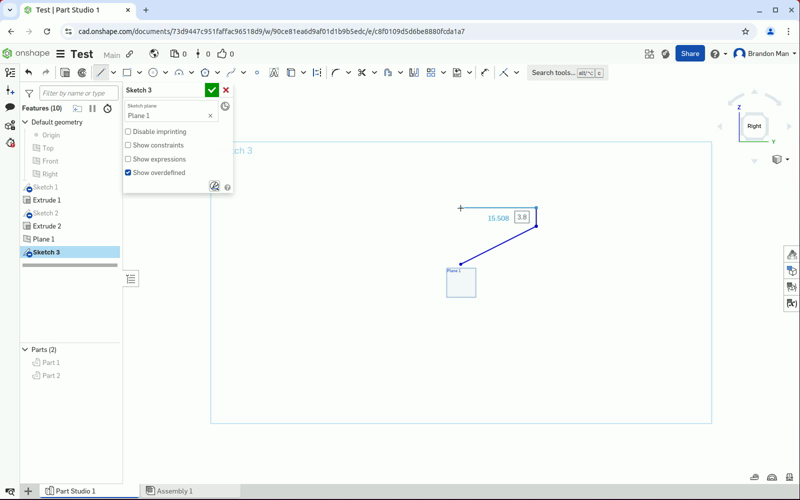
key_up(shift)
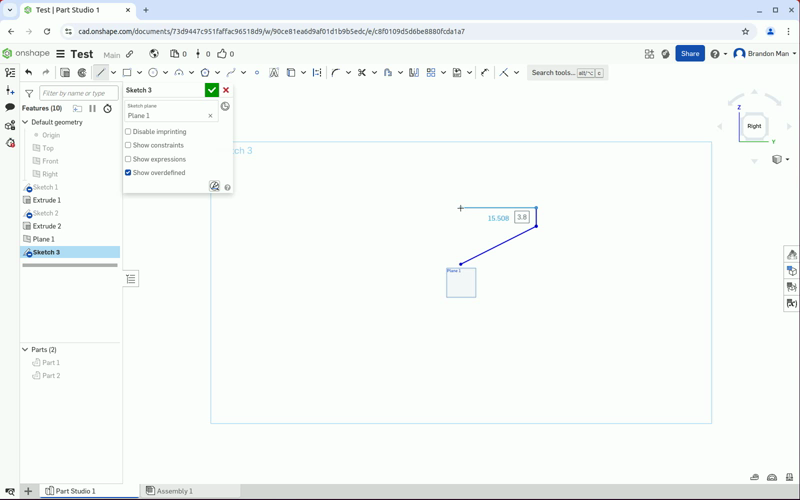
mouse_move(490, 207)
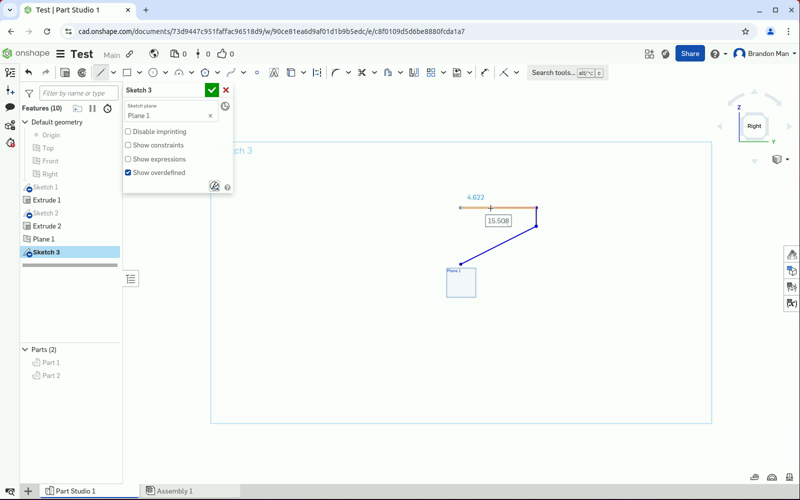
key_down(shift)
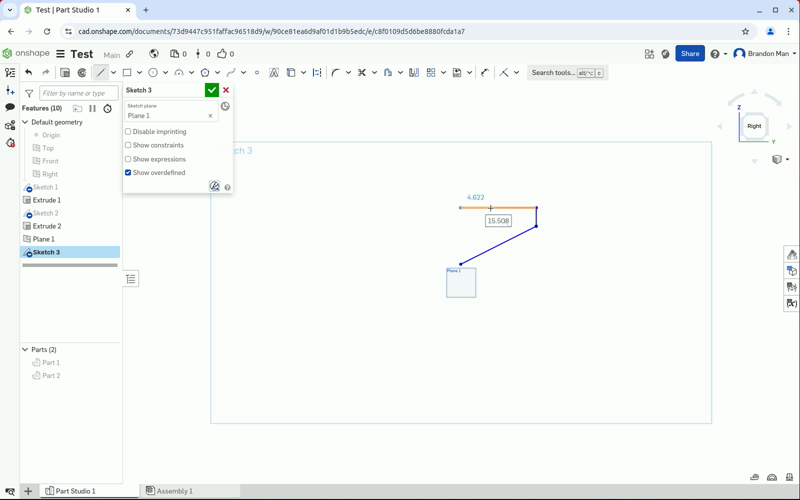
mouse_move(460, 264)
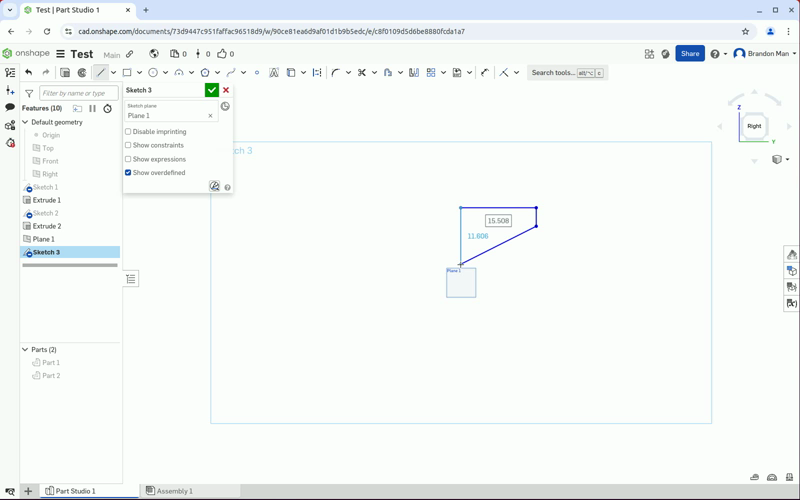
key_up(shift)
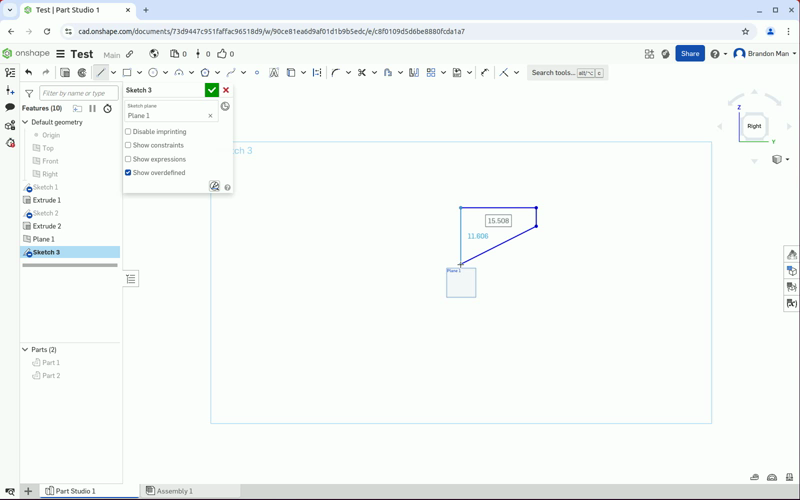
click(460, 264)
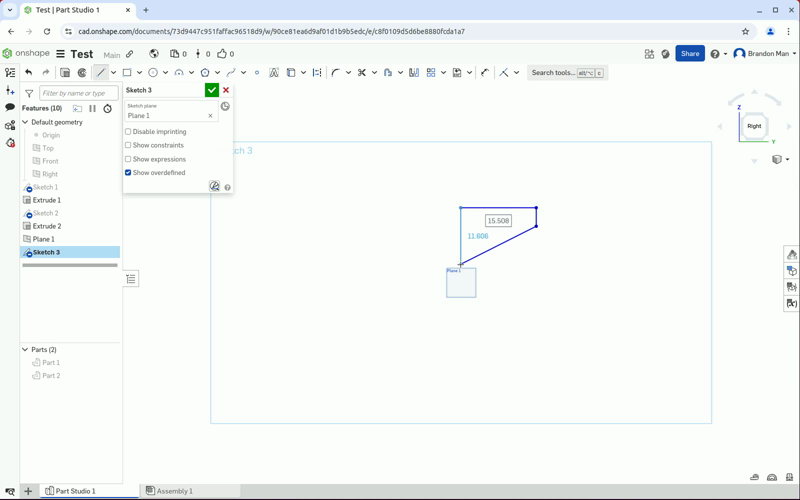
key(esc)
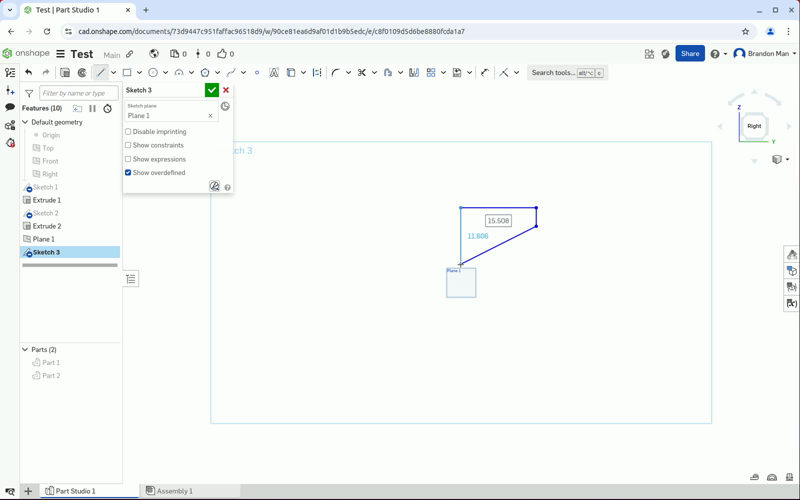
mouse_move(493, 219)
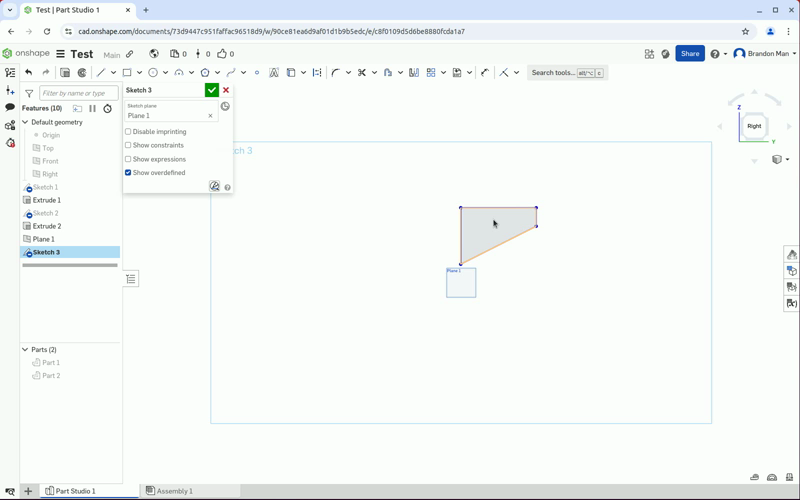
click(493, 219)
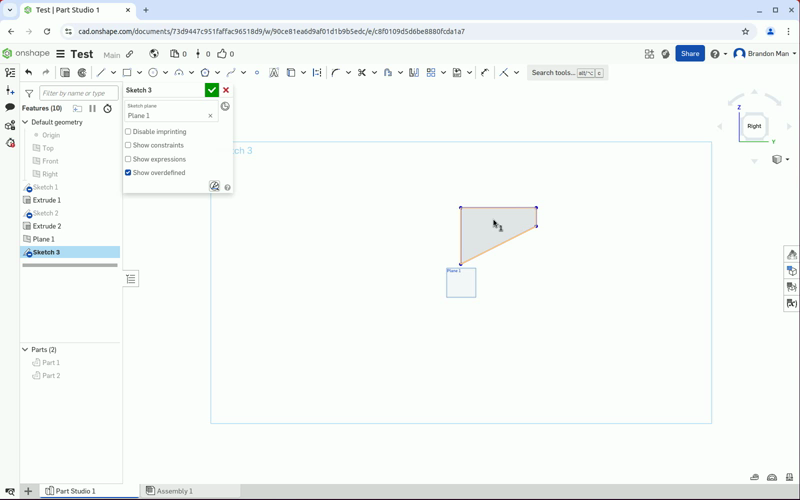
mouse_move(73, 352)
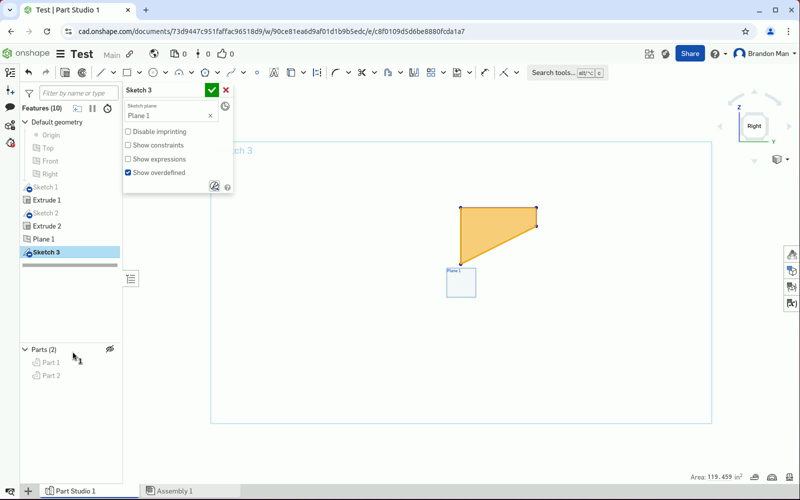
key(shift+y)
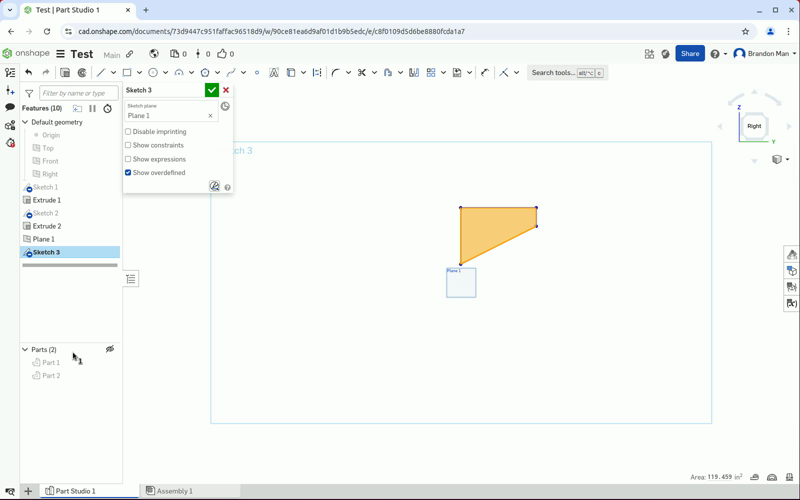
key(shift+e)
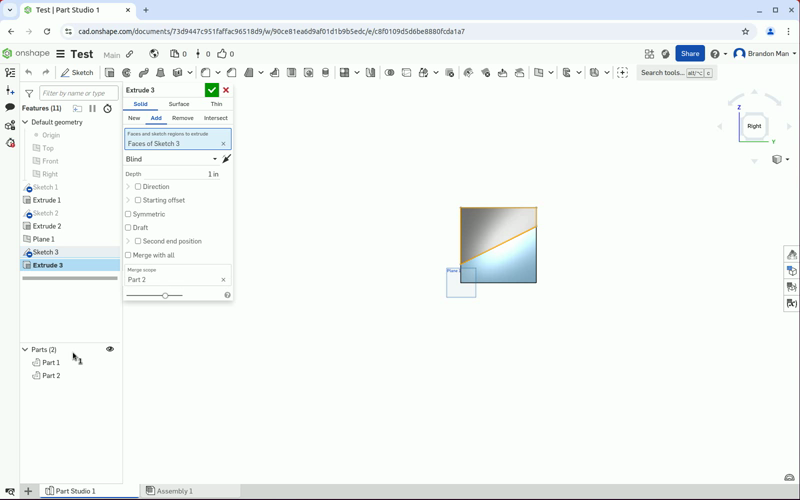
mouse_move(143, 106)
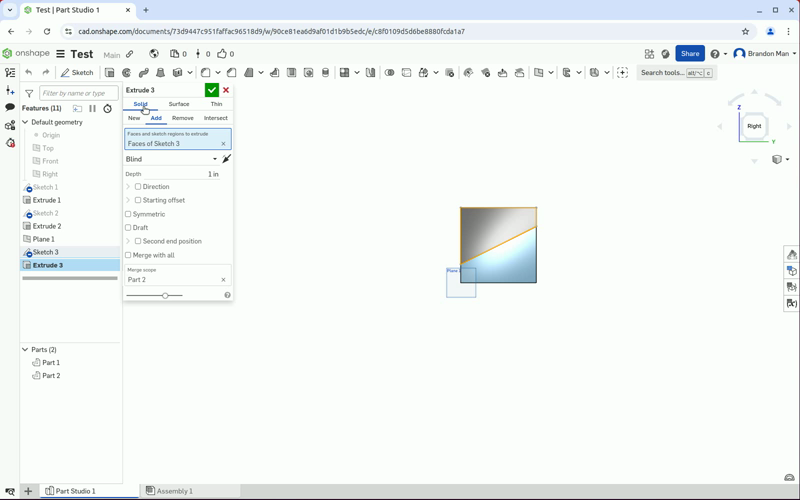
click(143, 106)
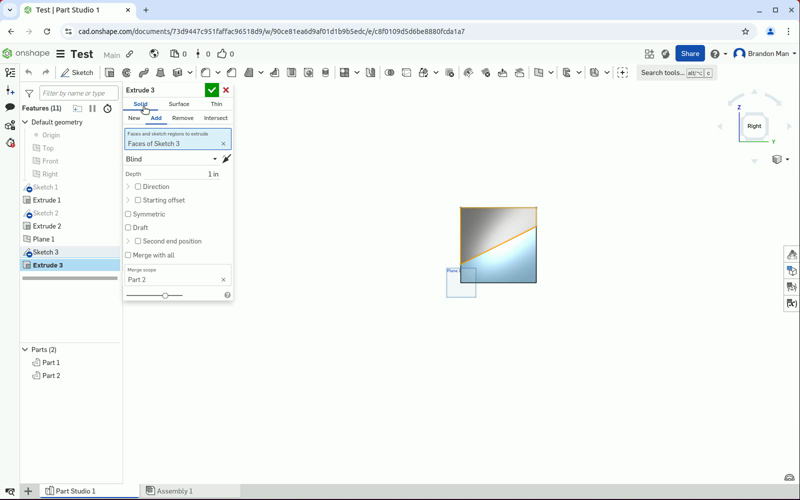
mouse_move(186, 120)
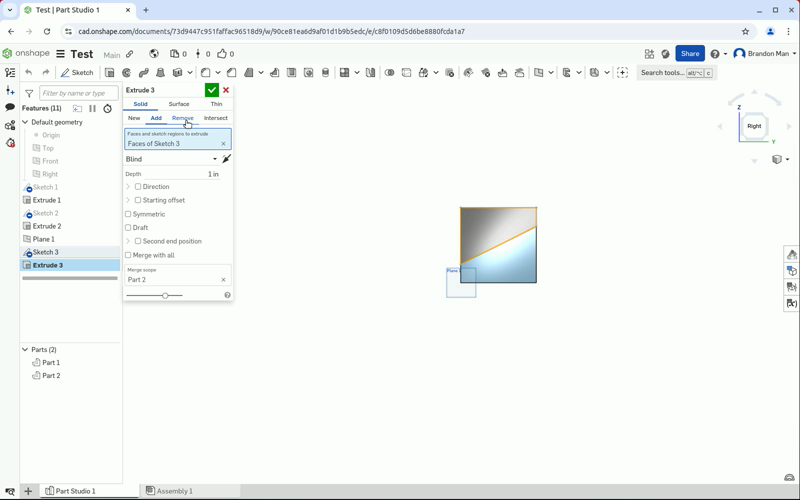
click(186, 120)
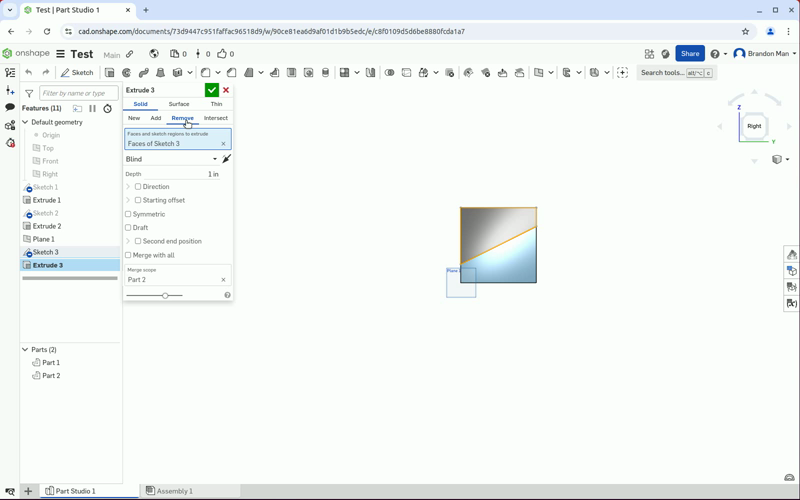
key(tab, 4)
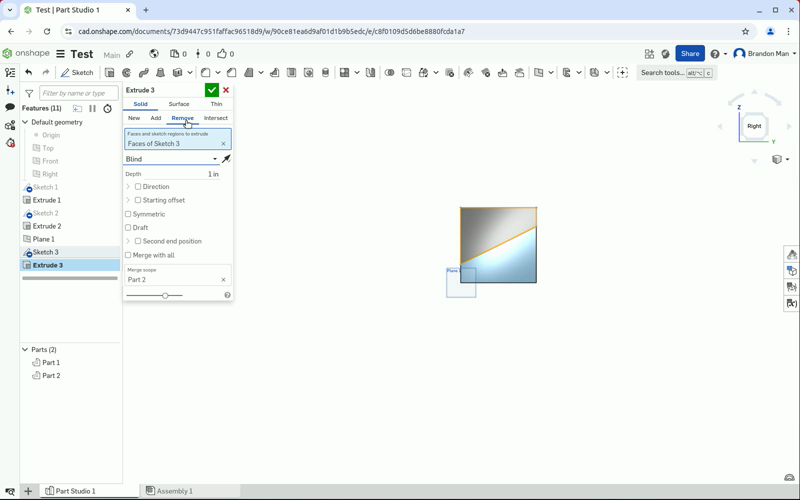
text(19.257)
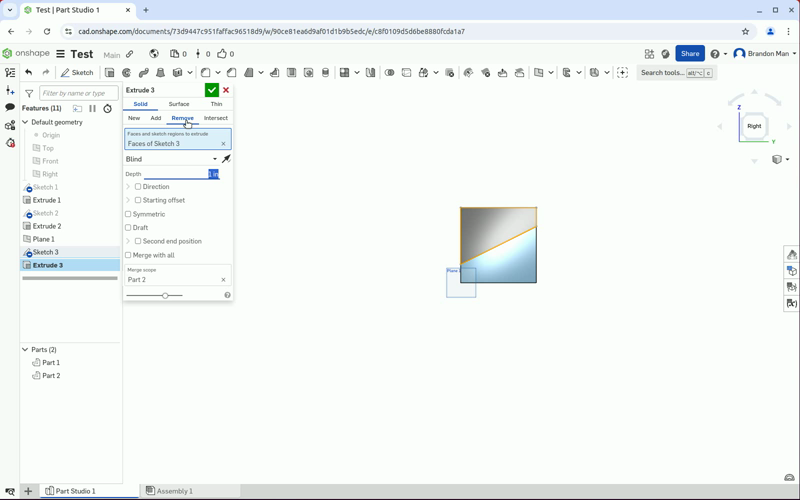
key(tab, 3)
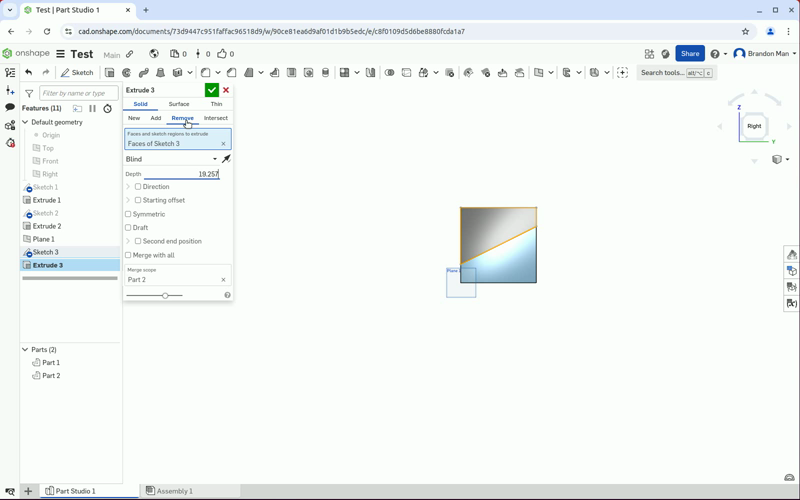
key(tab, 2)
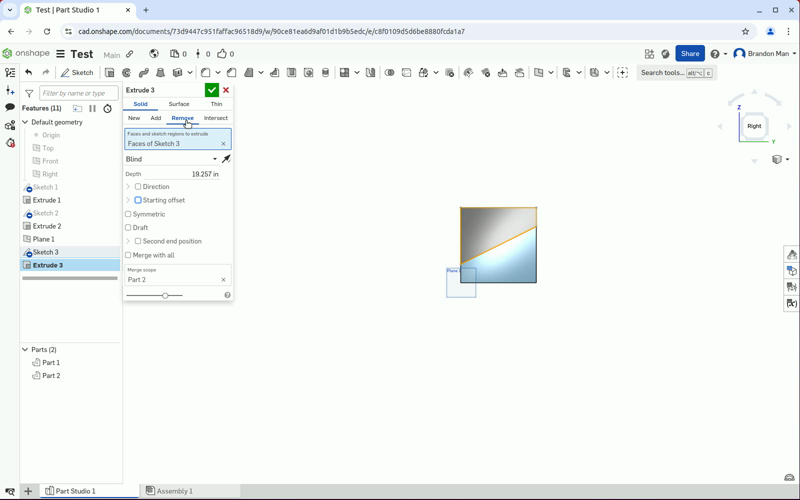
key(space)
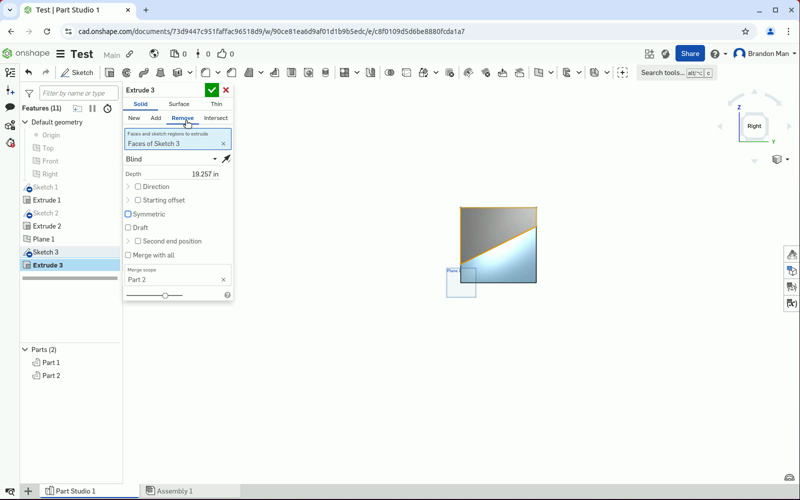
key(tab, 3)
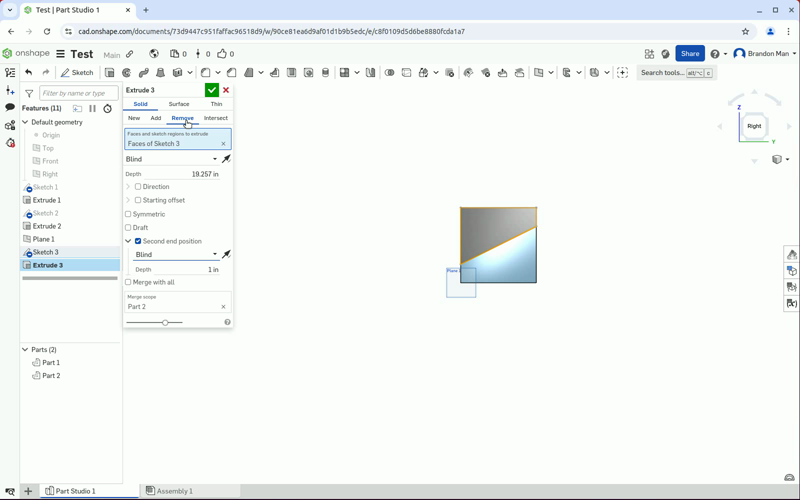
text(3.851)
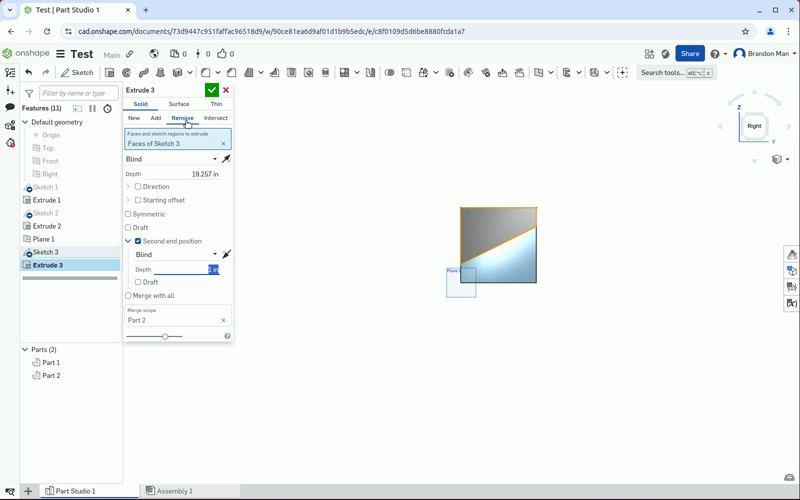
key(tab, 2)
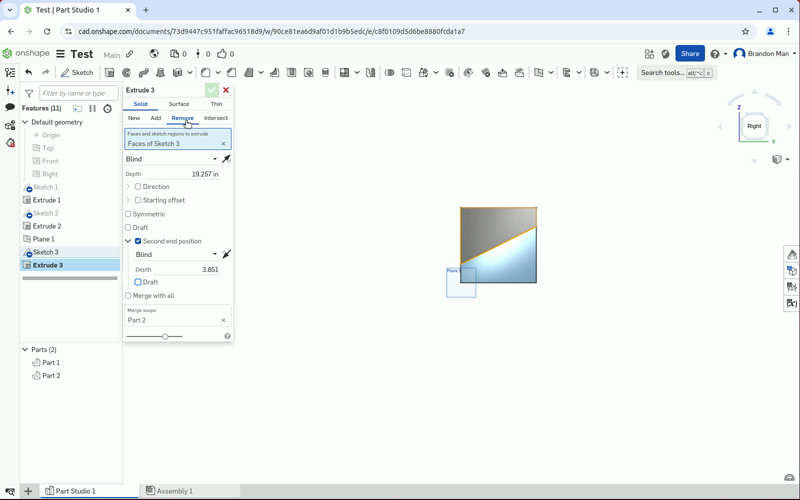
key(space)
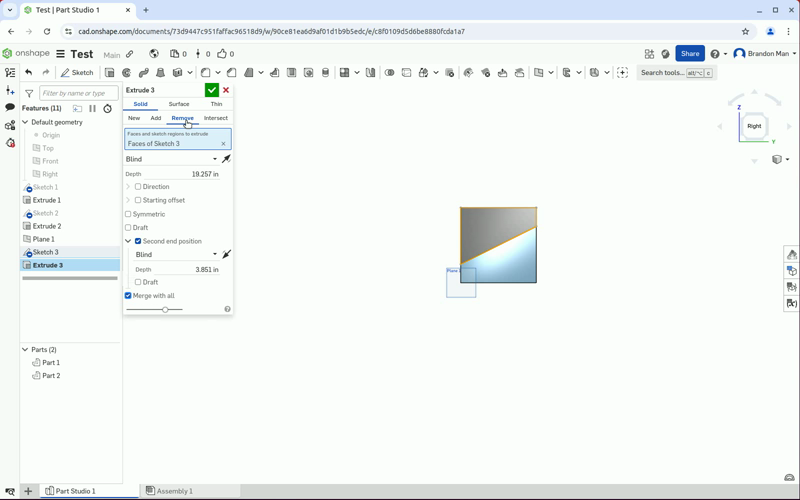
key(enter)
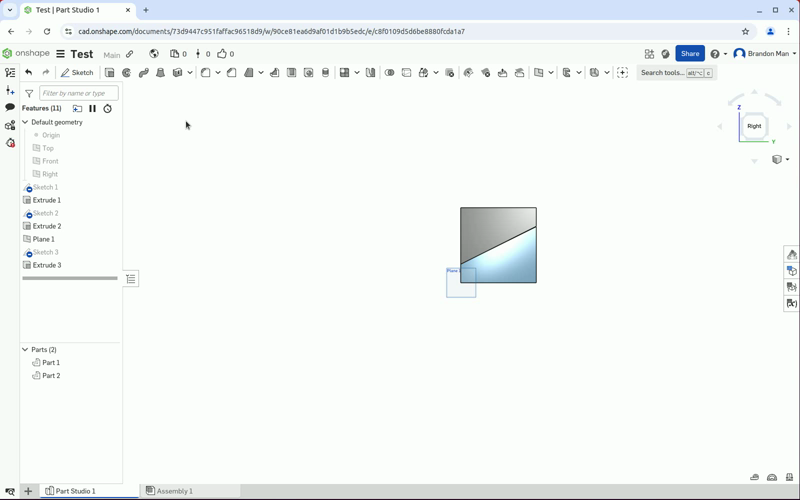
key(shift+h)
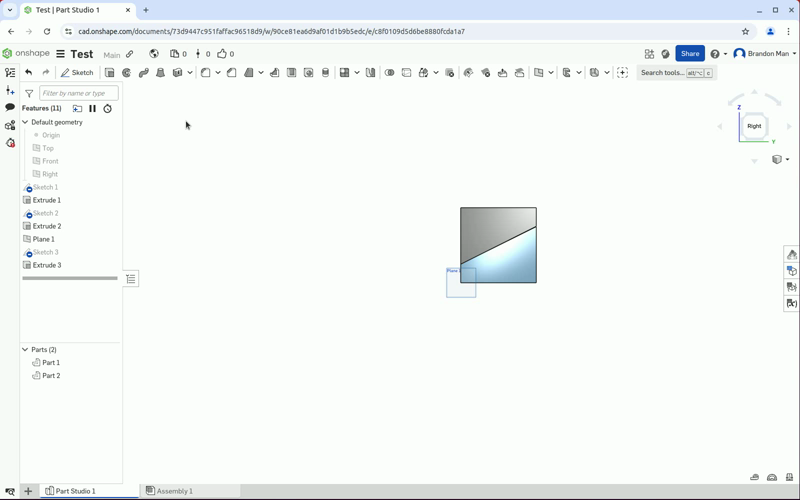
key(shift+h)
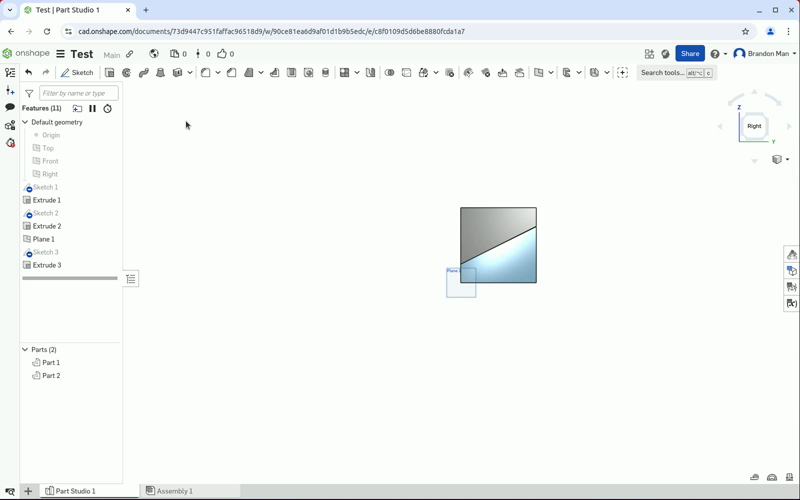
key(shift+7)
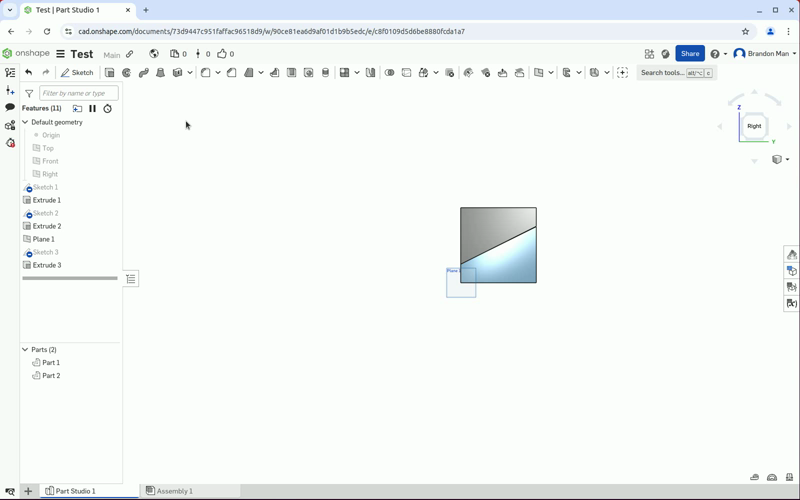
key(right, 2)
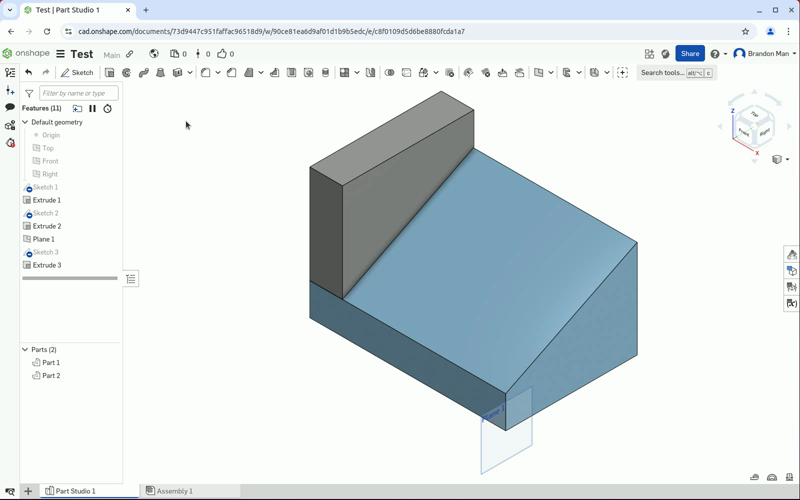
key(down, 2)
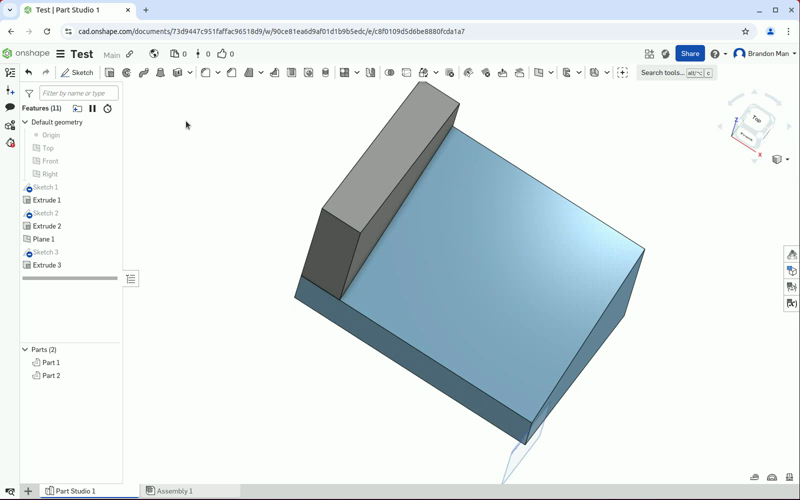
key(up, 2)
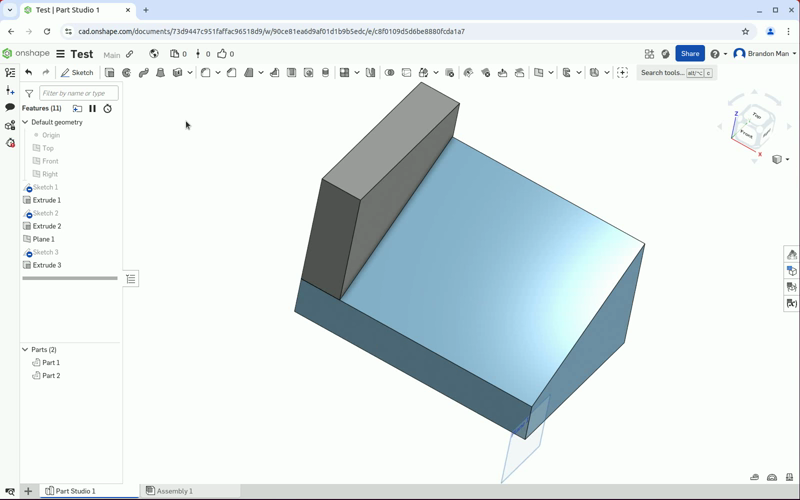
key(left, 2)
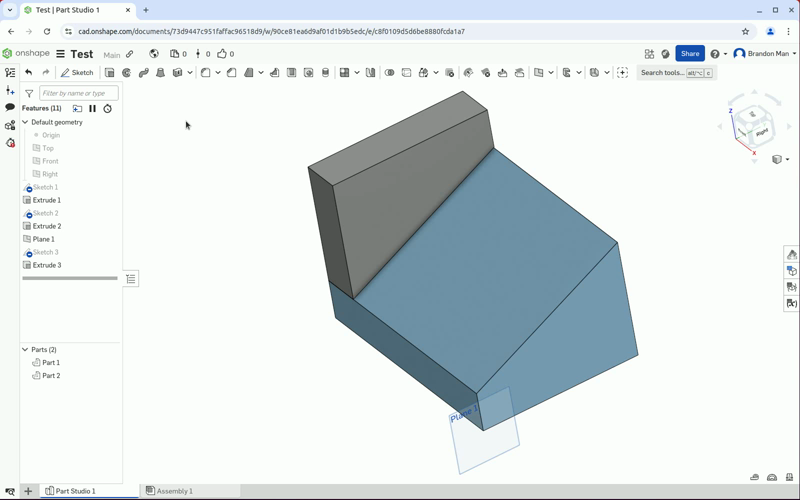
mouse_move(73, 189)
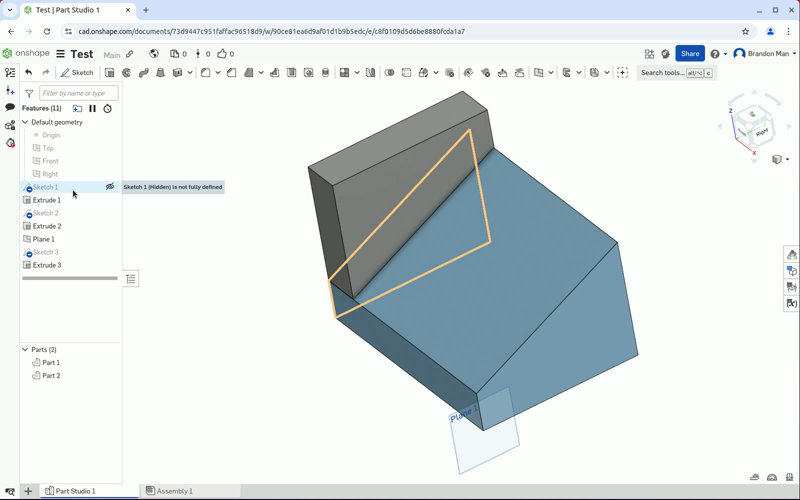
click(73, 189)